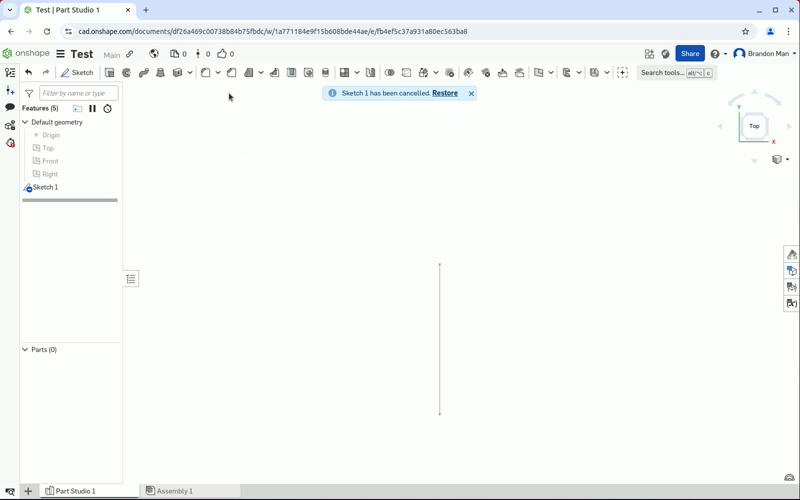
key(shift+h)
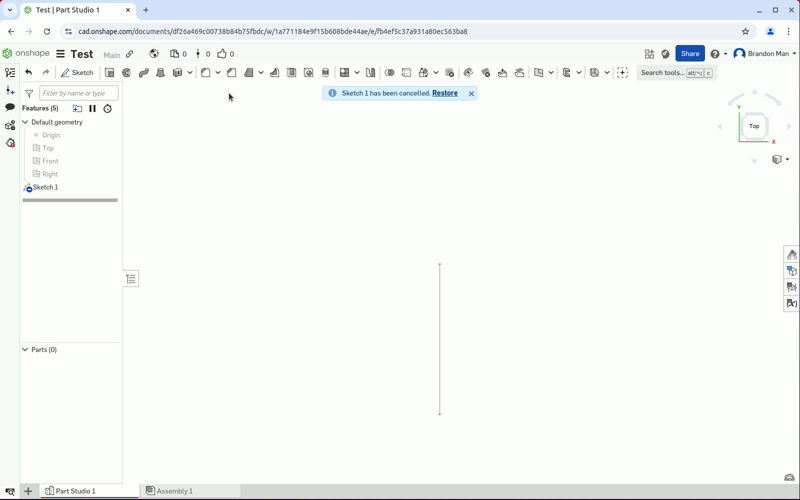
key(shift+s)
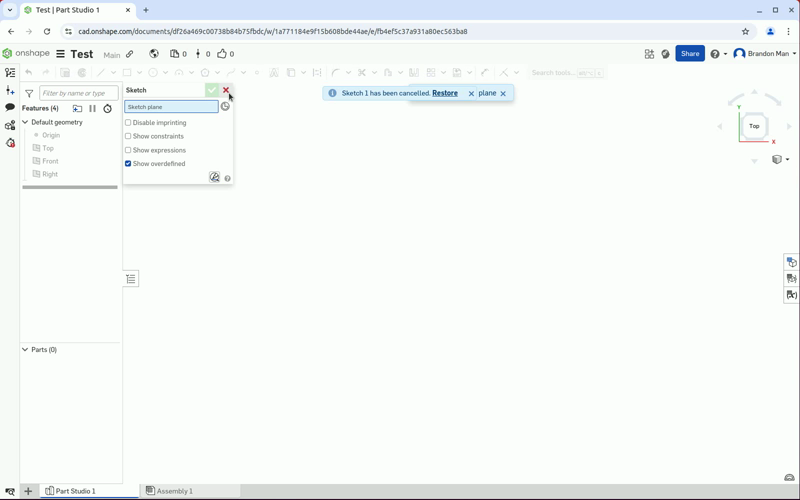
mouse_move(73, 150)
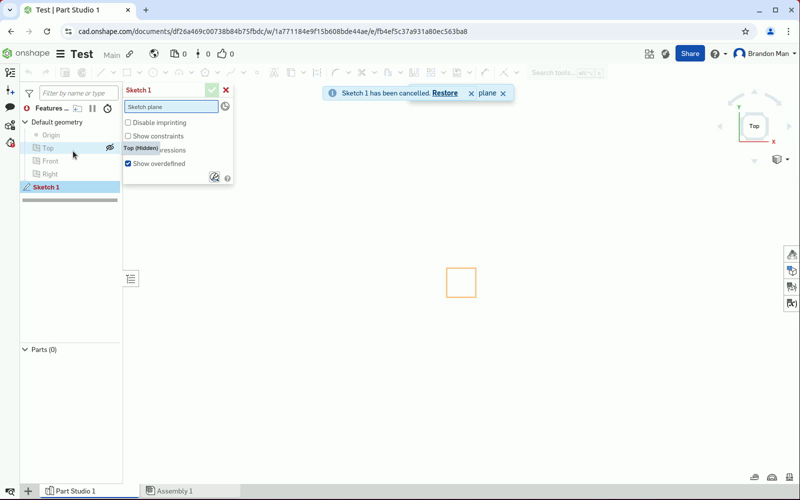
click(73, 150)
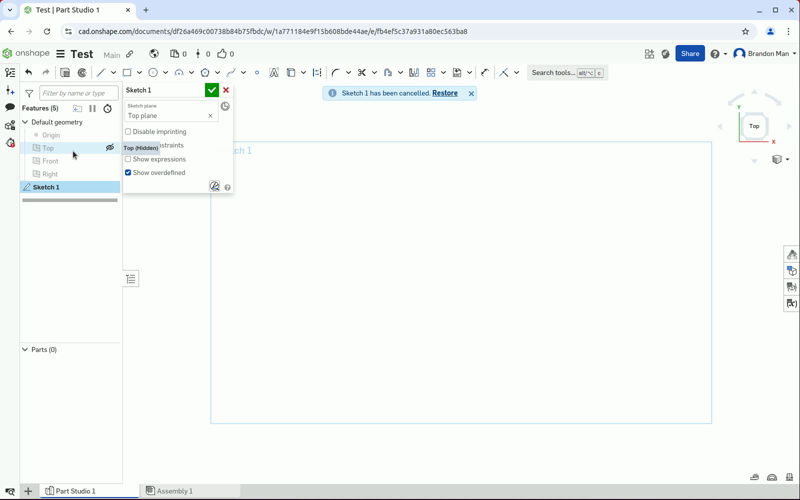
mouse_move(73, 352)
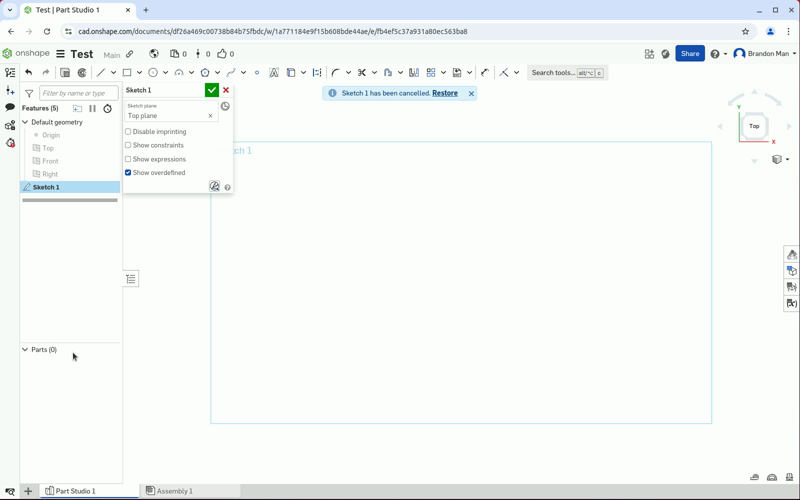
key(y)
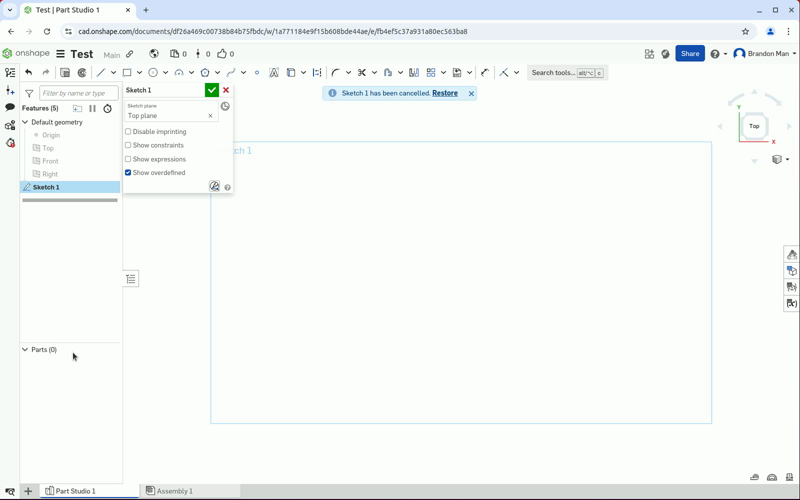
key(l)
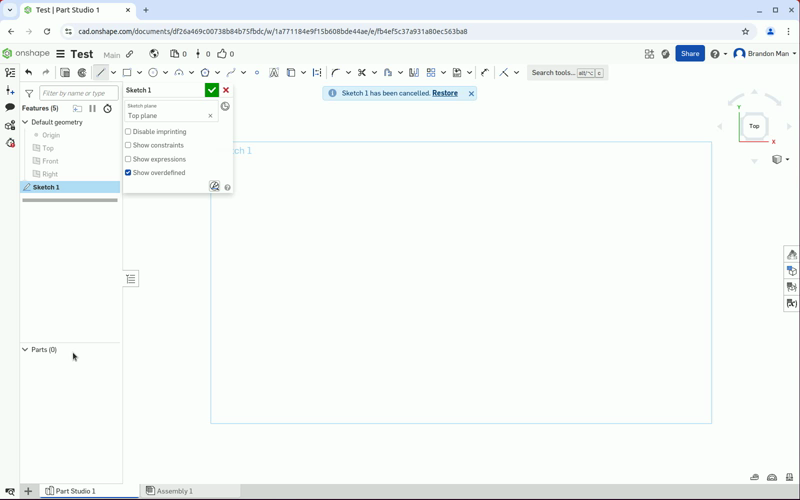
key_down(shift)
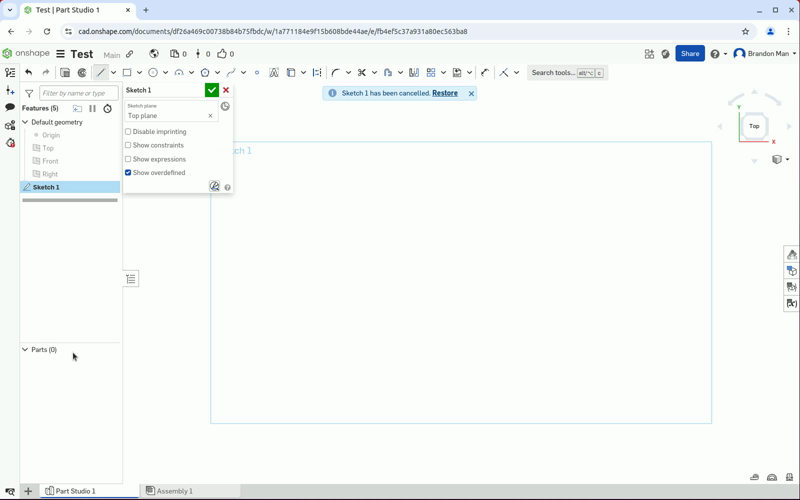
mouse_move(349, 282)
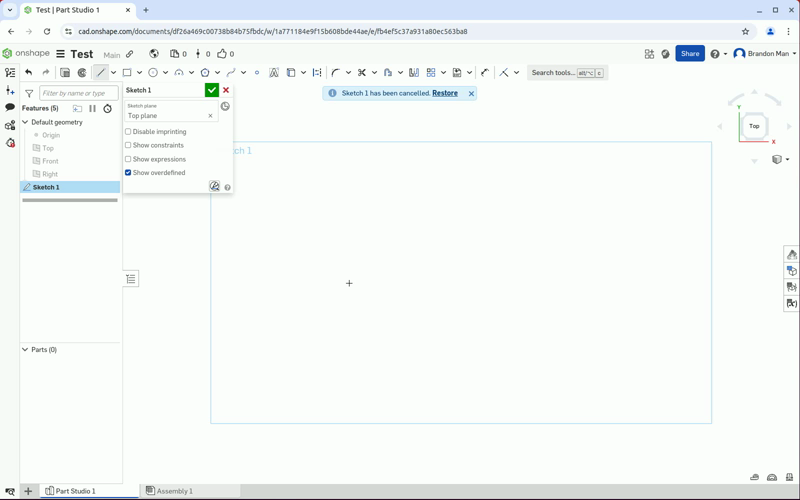
click(349, 282)
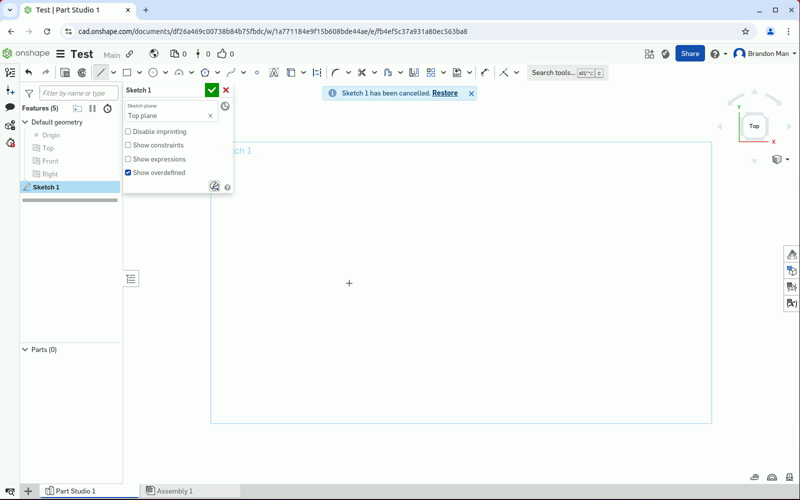
key_up(shift)
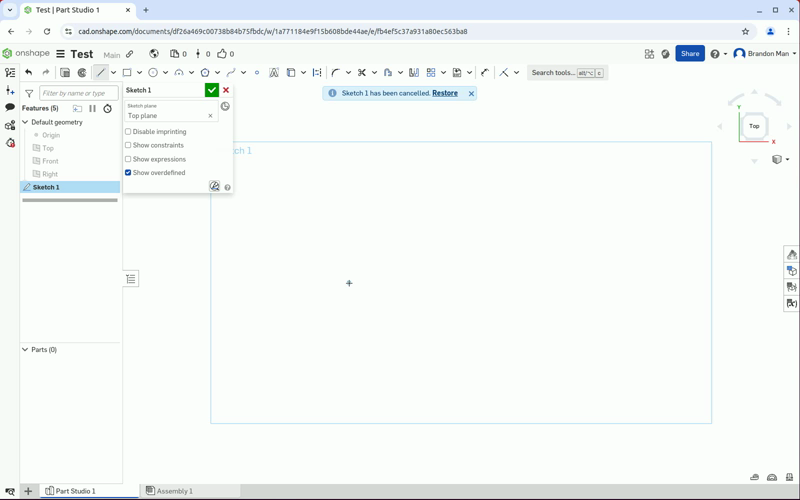
key_down(shift)
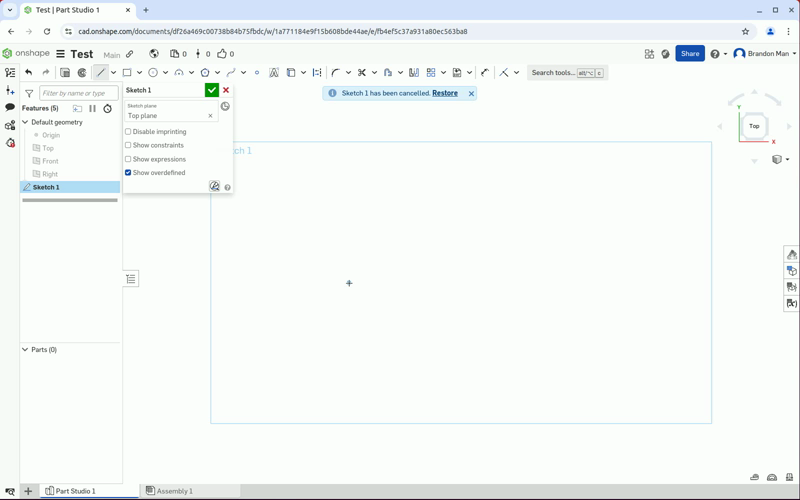
mouse_move(405, 378)
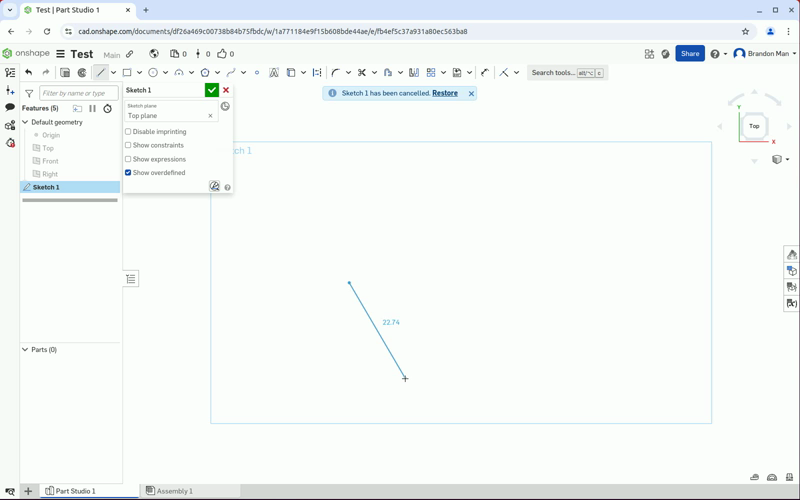
click(405, 378)
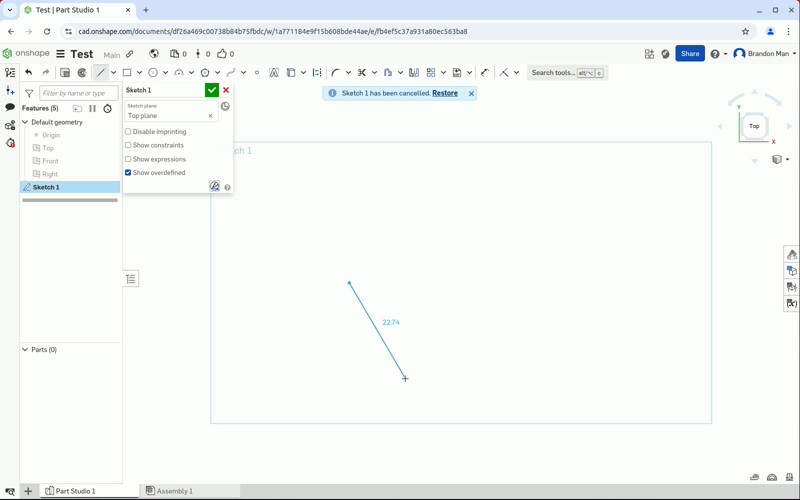
key_up(shift)
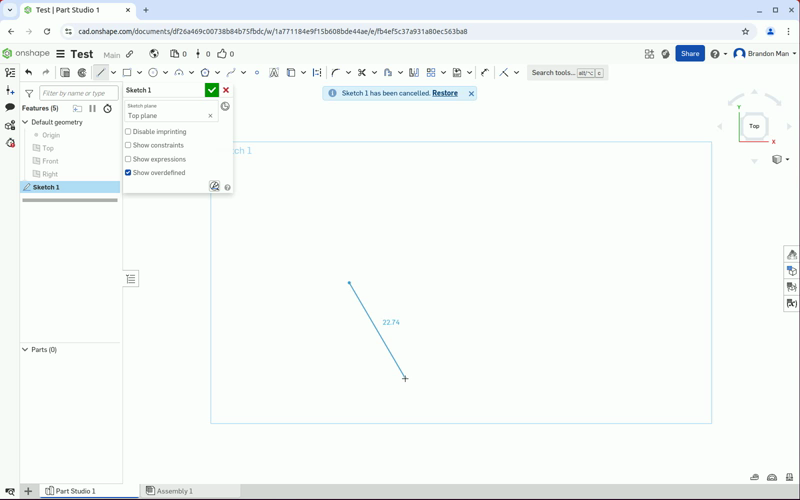
key_down(shift)
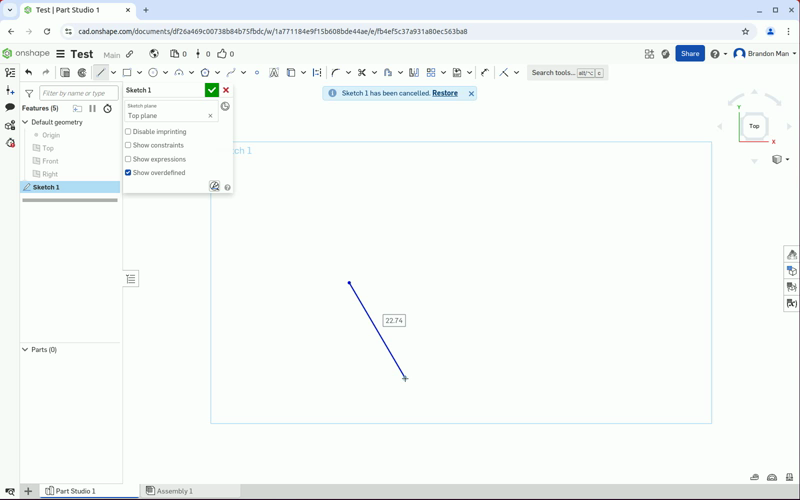
mouse_move(514, 378)
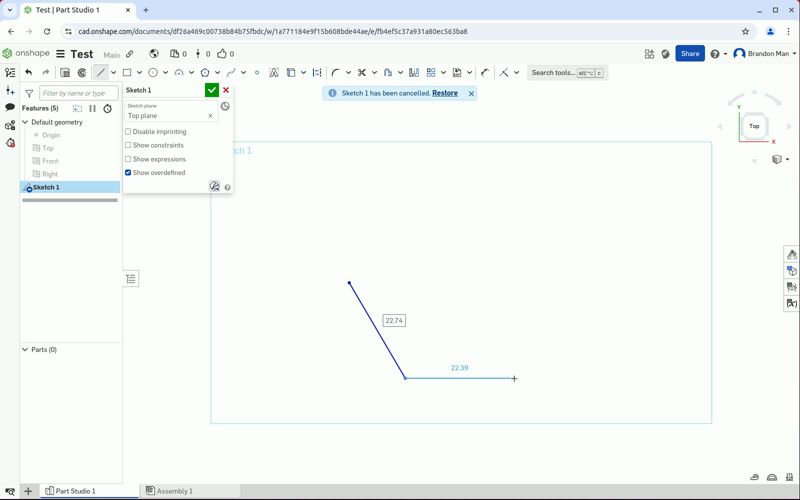
click(514, 378)
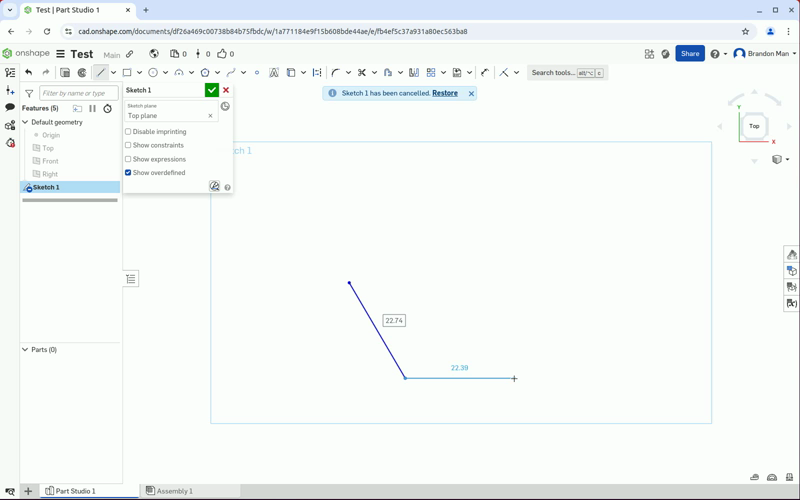
key_up(shift)
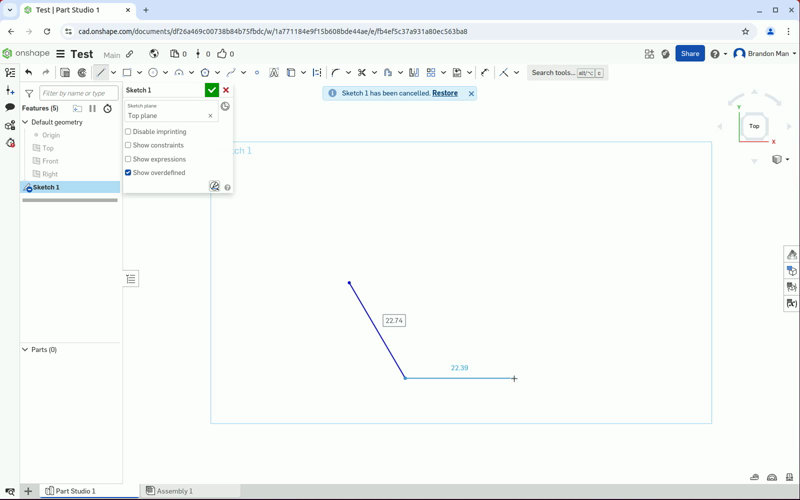
key_down(shift)
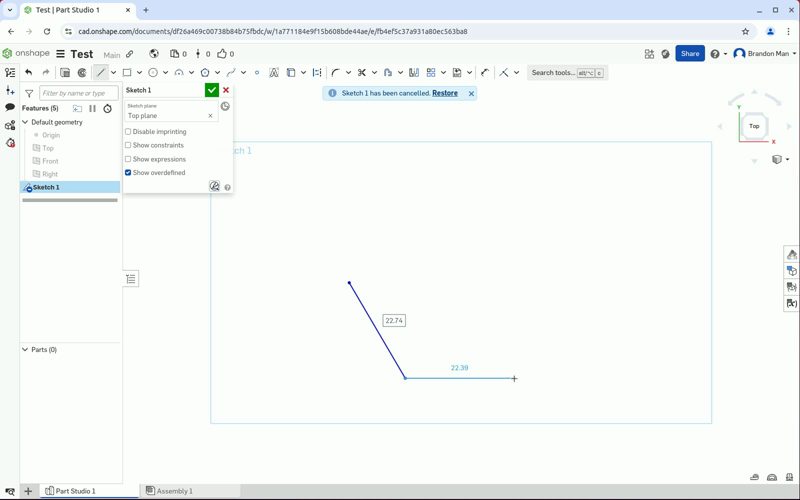
mouse_move(569, 282)
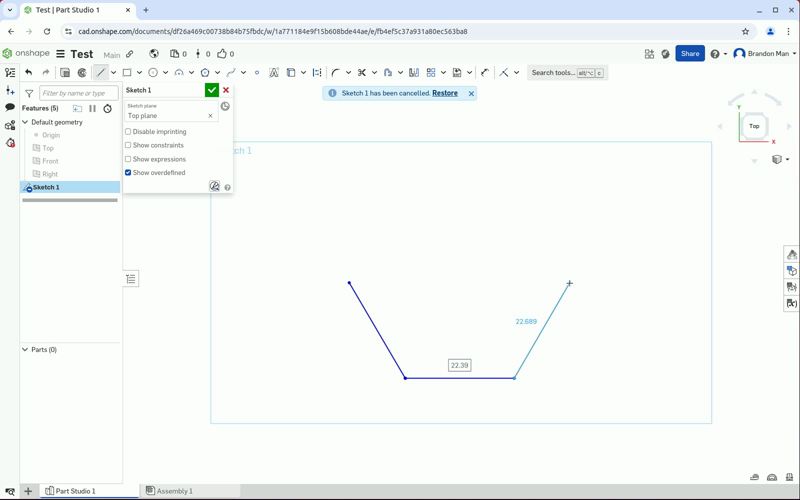
click(569, 282)
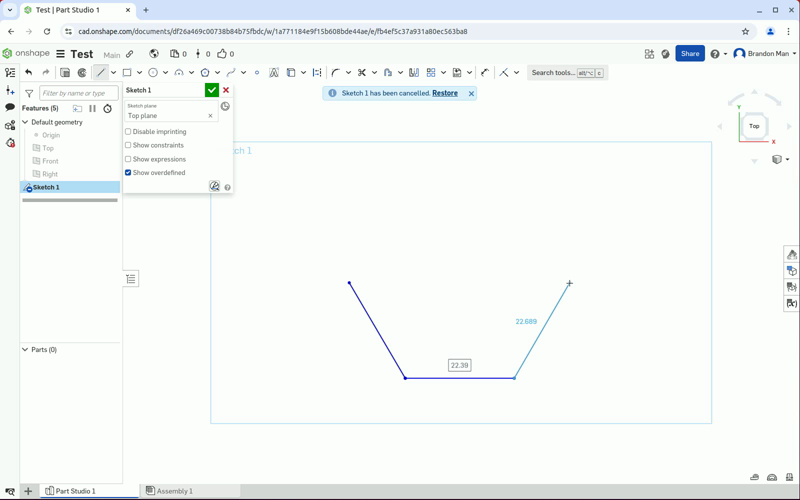
key_up(shift)
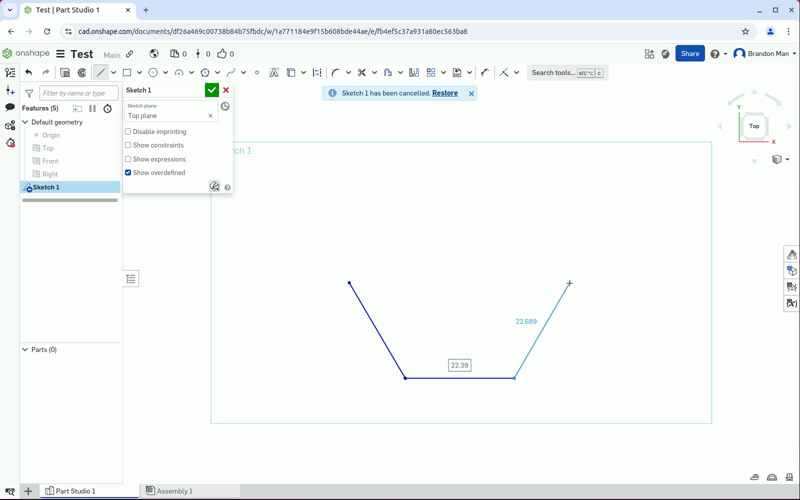
key_down(shift)
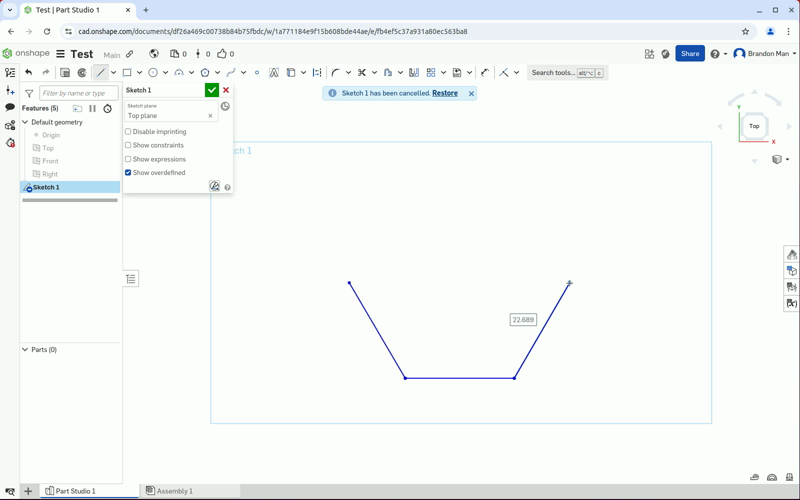
mouse_move(514, 187)
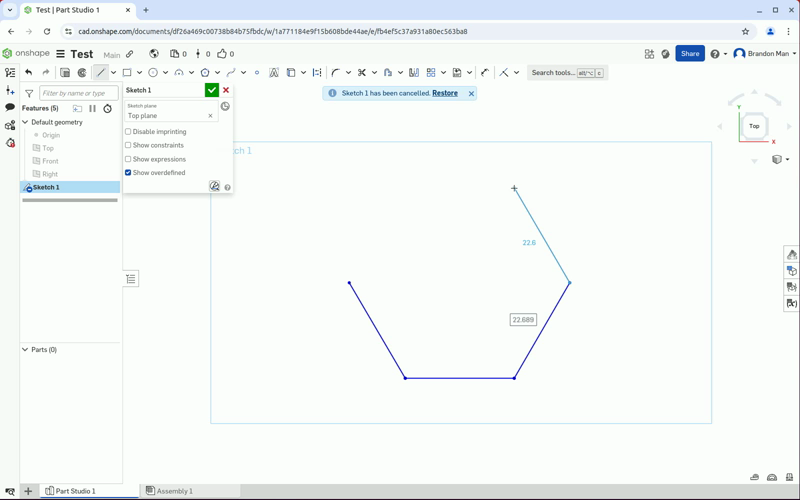
click(514, 187)
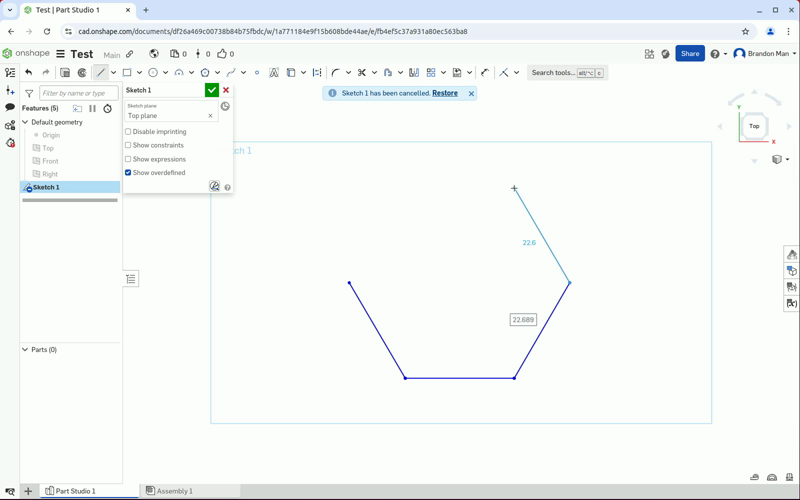
key_up(shift)
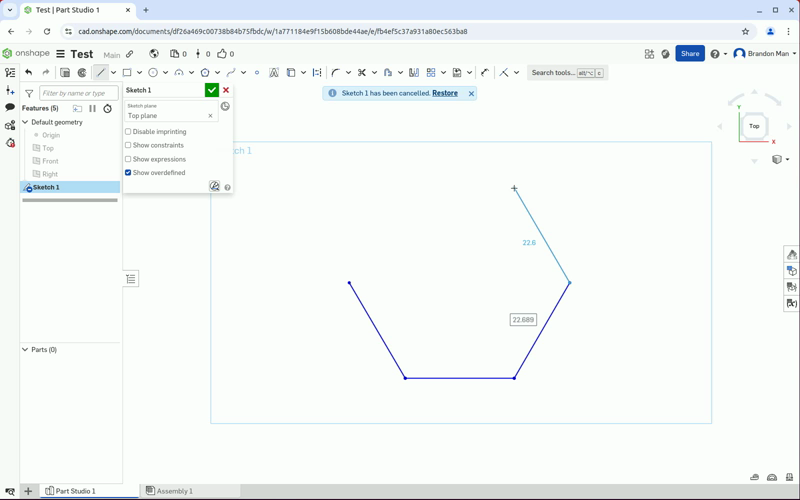
key_down(shift)
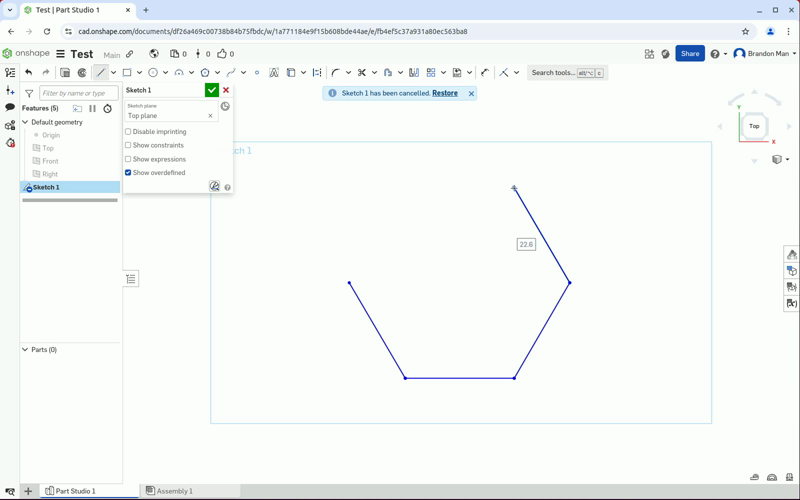
mouse_move(405, 187)
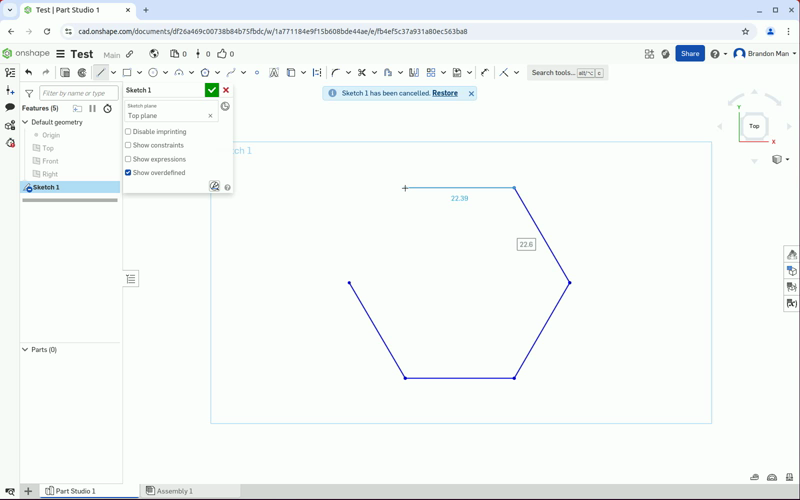
click(405, 187)
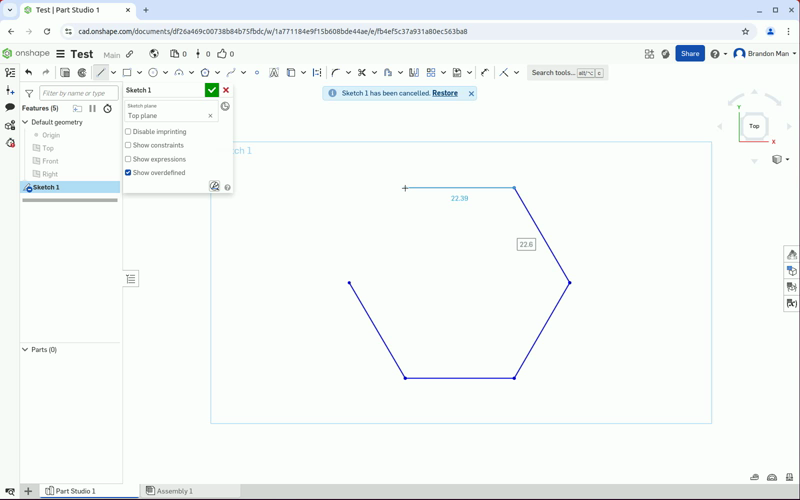
key_up(shift)
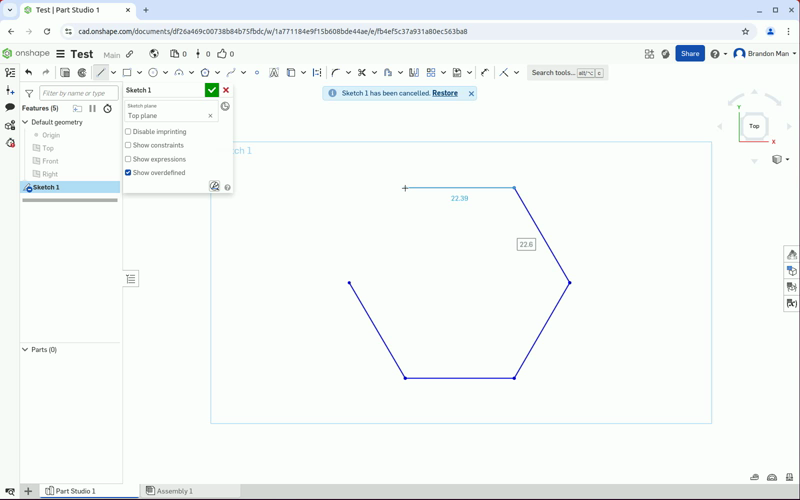
key_down(shift)
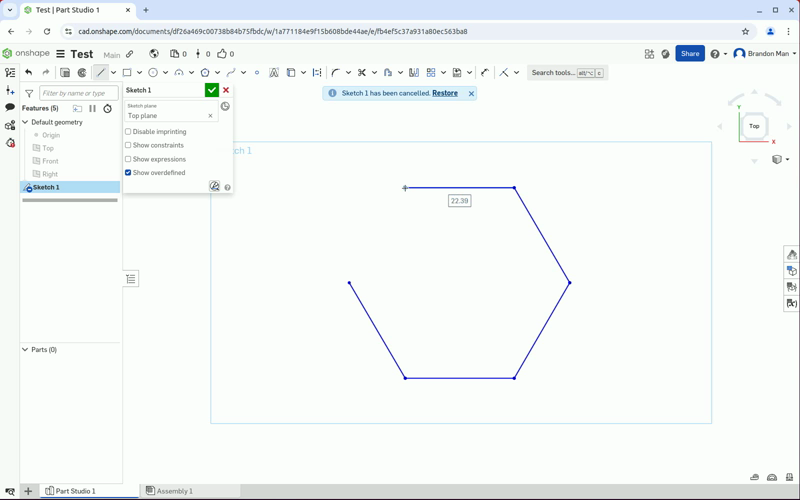
mouse_move(349, 282)
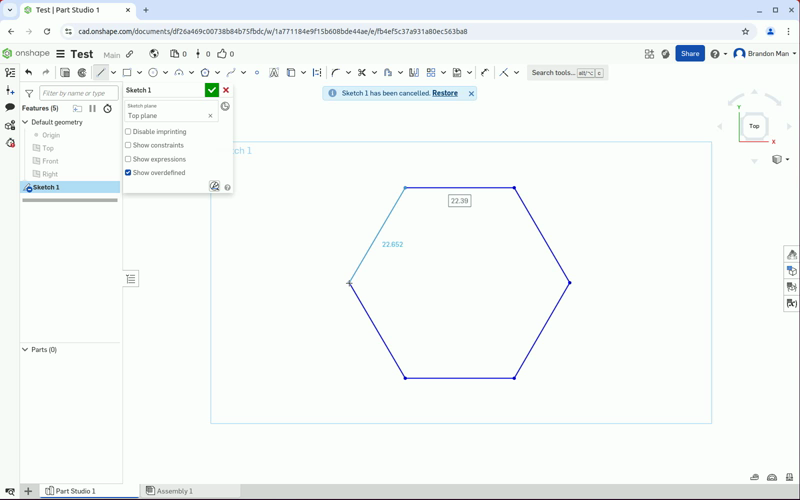
key_up(shift)
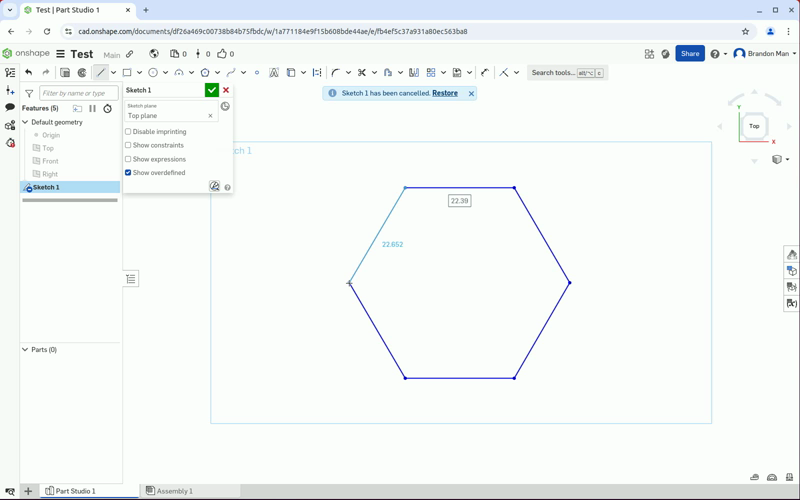
click(349, 282)
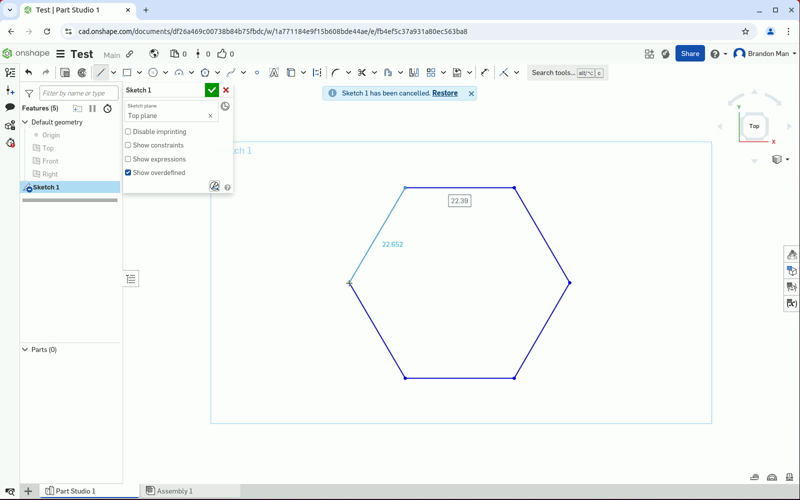
key(esc)
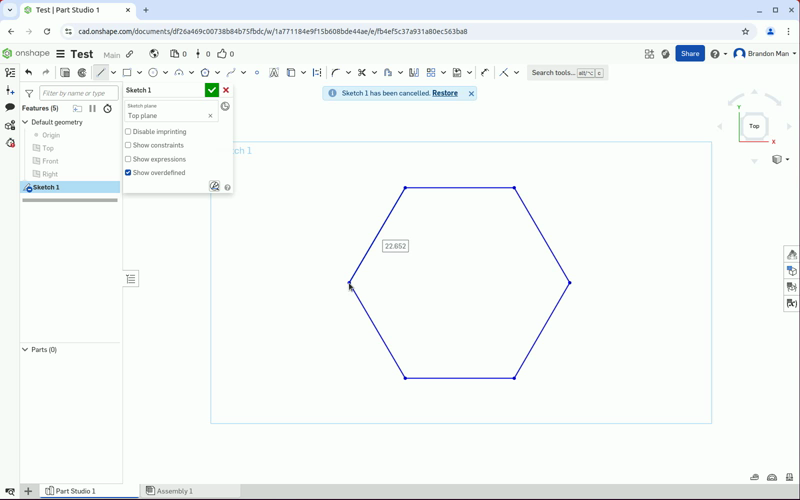
mouse_move(467, 218)
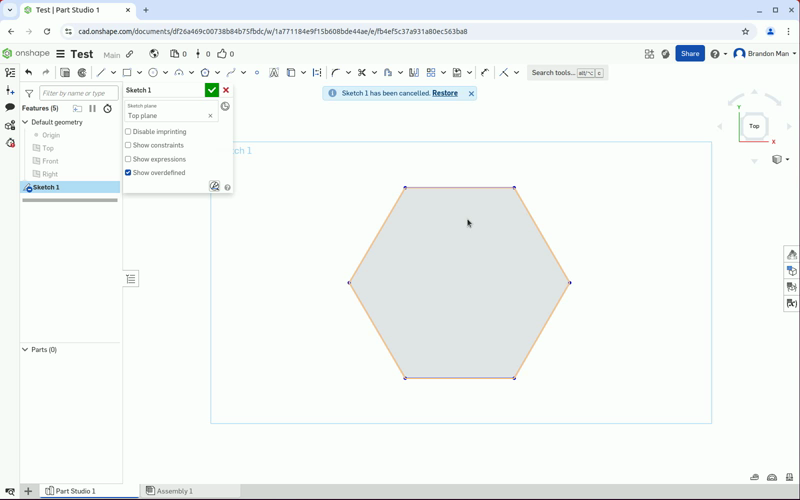
click(467, 218)
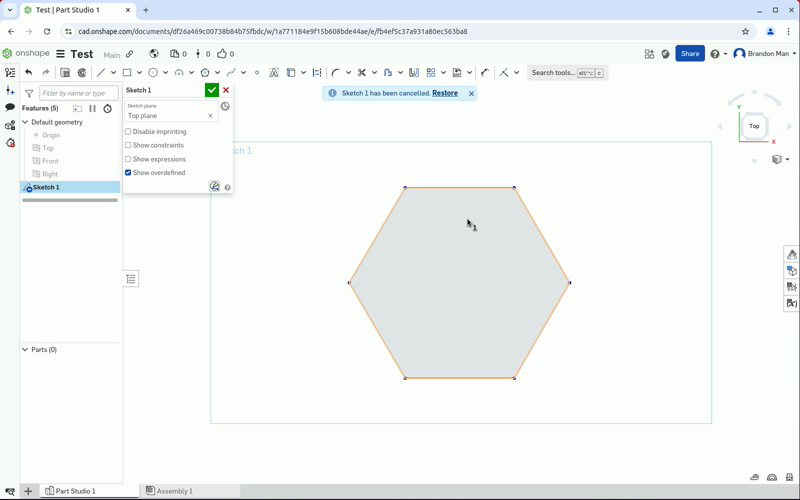
mouse_move(73, 352)
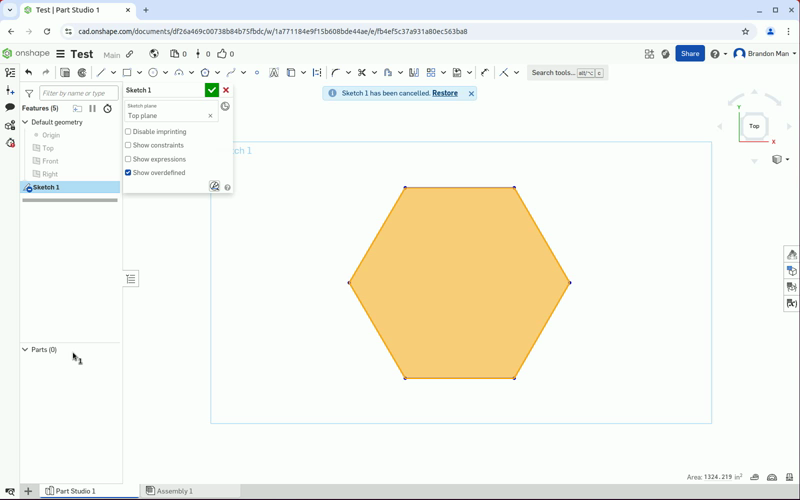
key(shift+y)
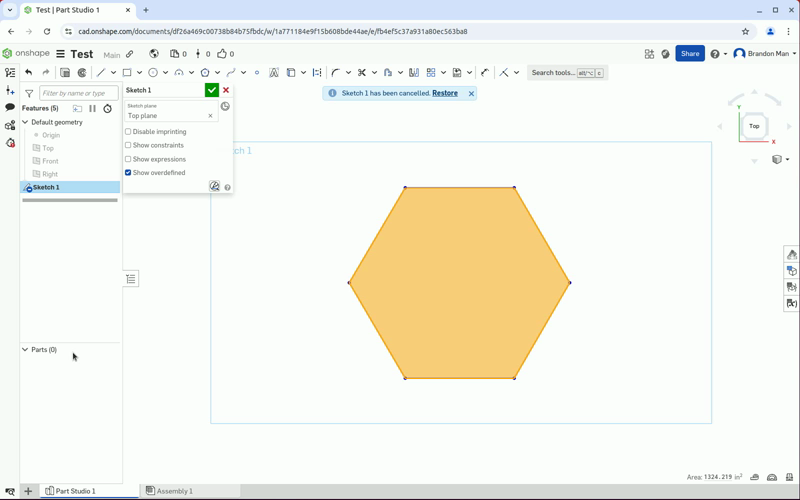
key(shift+e)
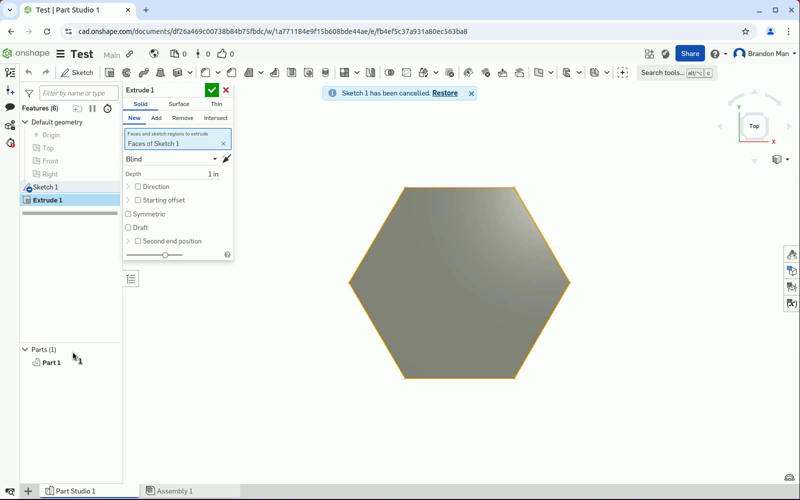
mouse_move(143, 106)
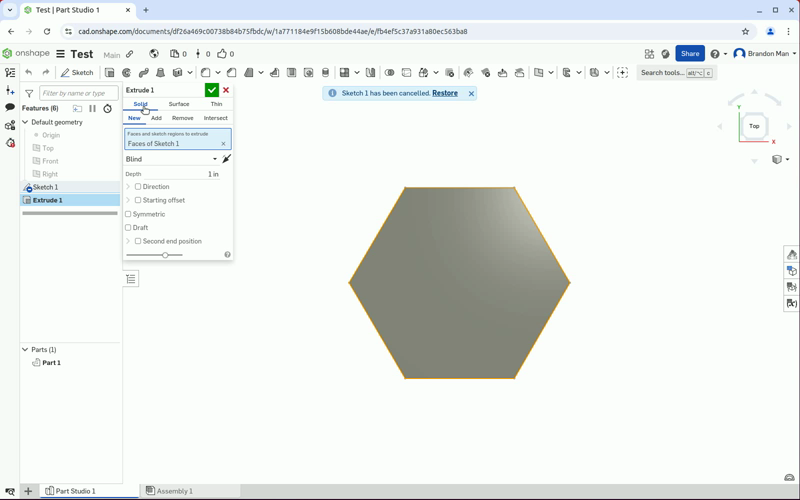
click(143, 106)
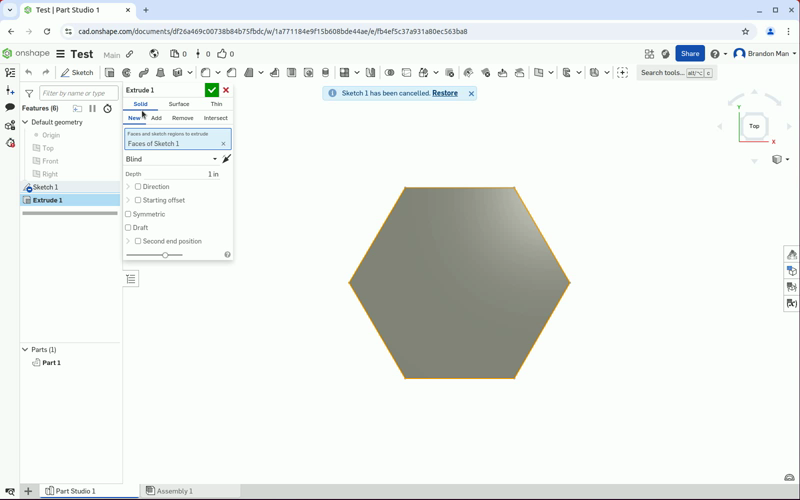
mouse_move(137, 120)
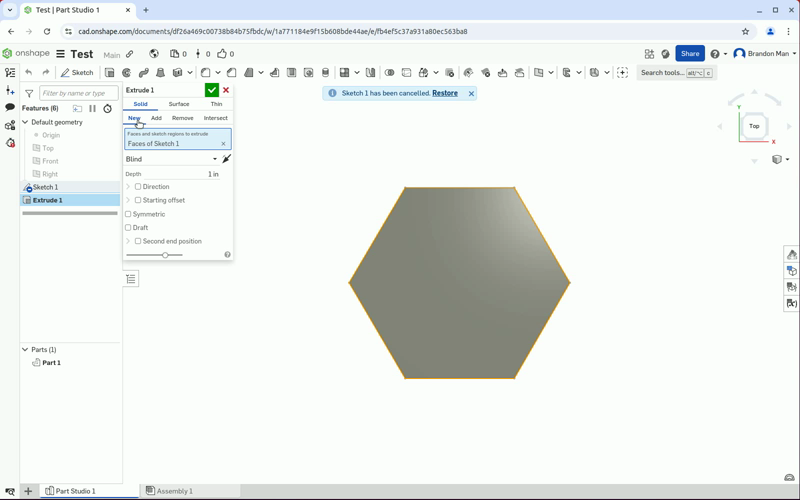
click(137, 120)
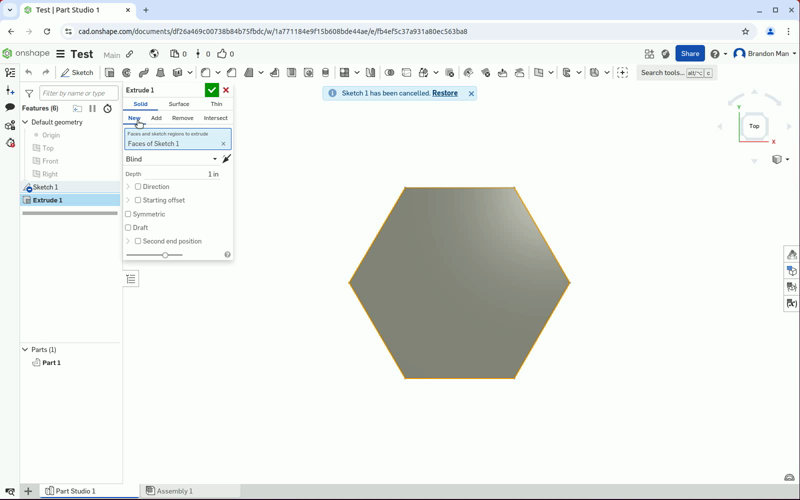
key(tab, 4)
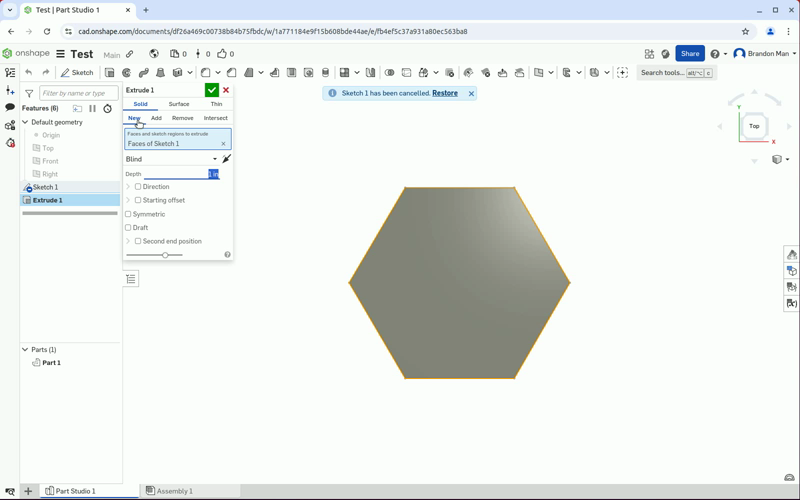
text(15.405)
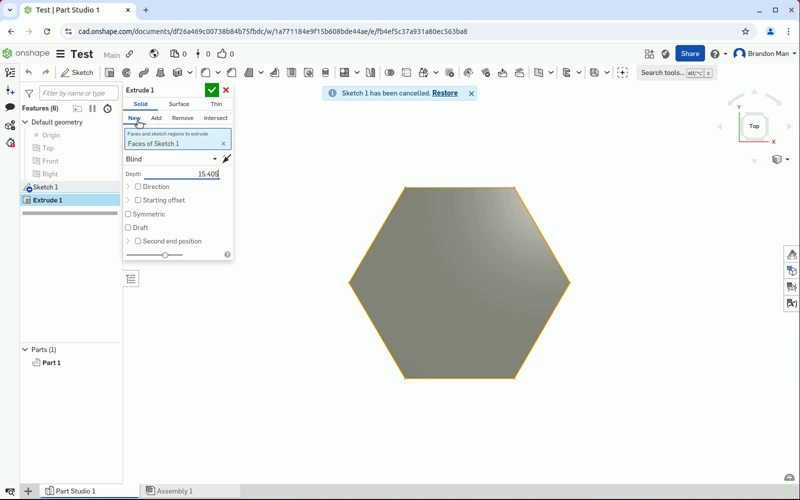
key(enter)
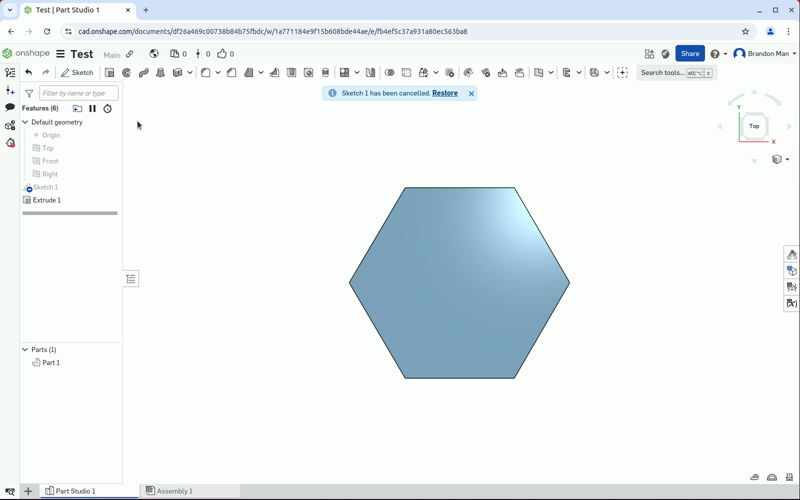
key(shift+h)
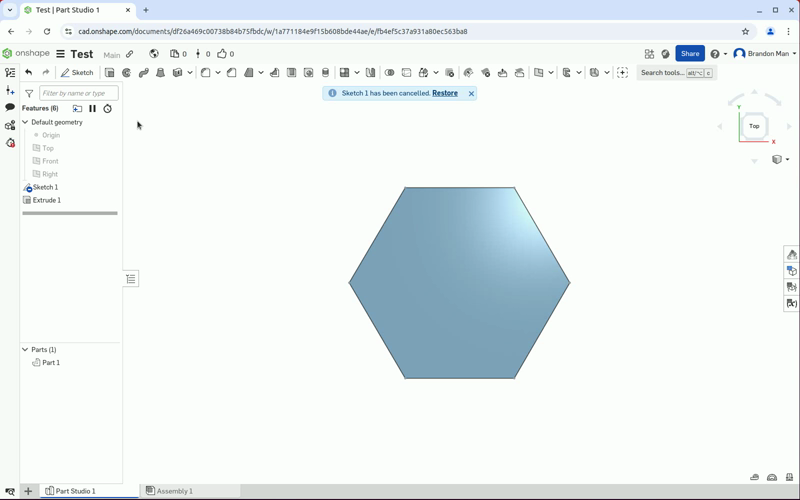
key(shift+h)
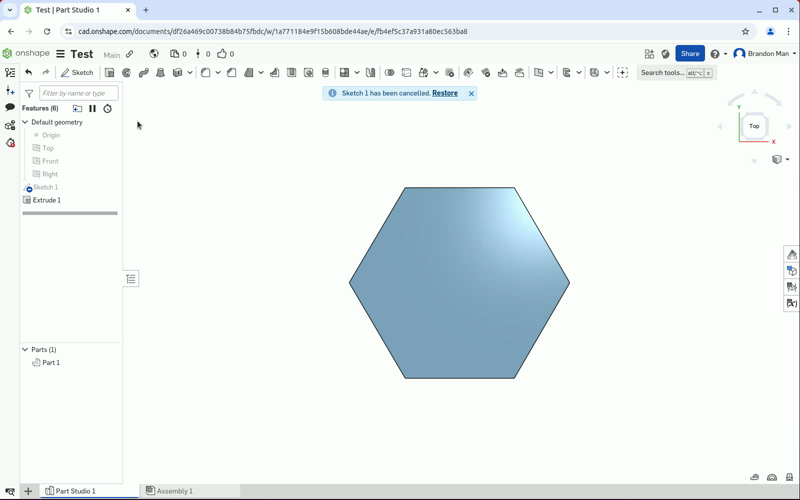
mouse_move(73, 189)
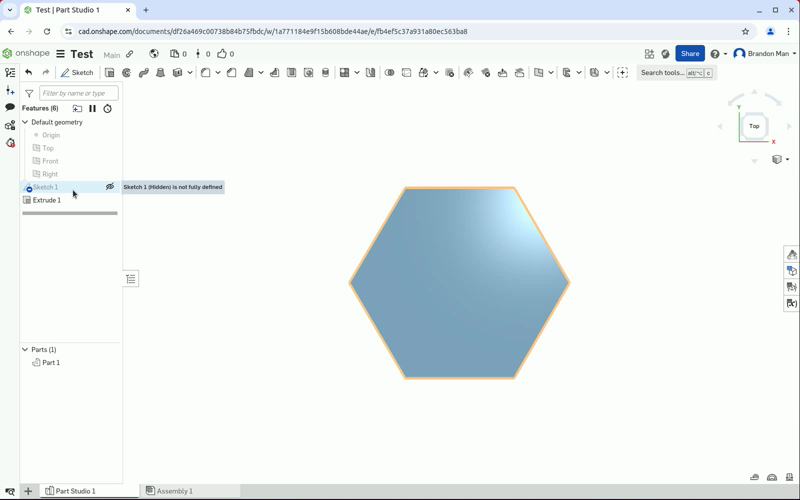
click(73, 189)
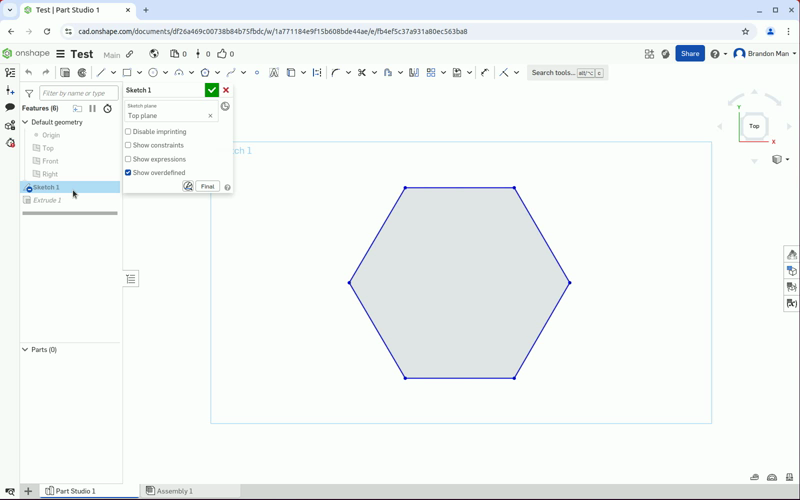
mouse_move(229, 92)
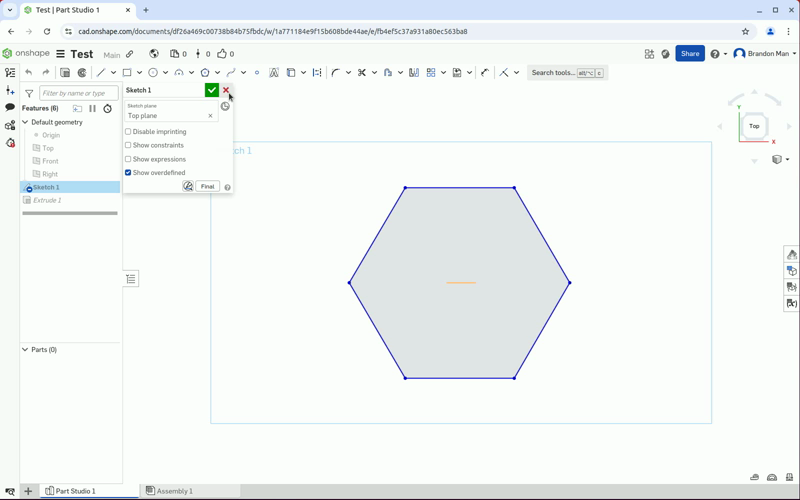
click(229, 92)
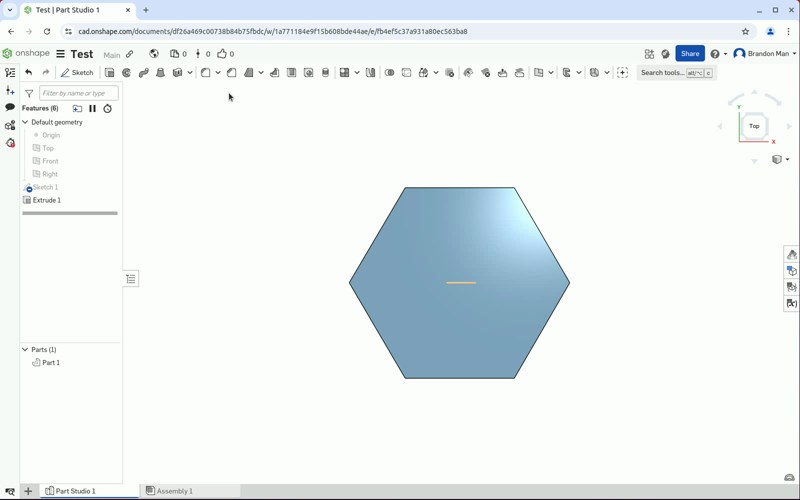
mouse_move(541, 75)
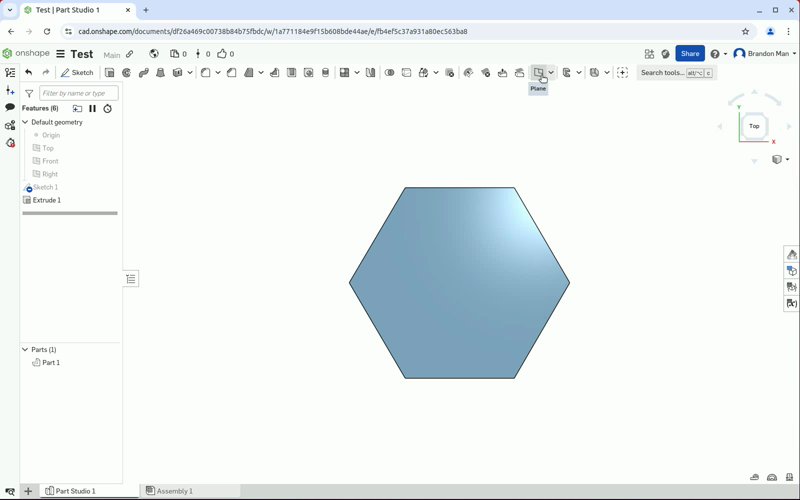
click(541, 75)
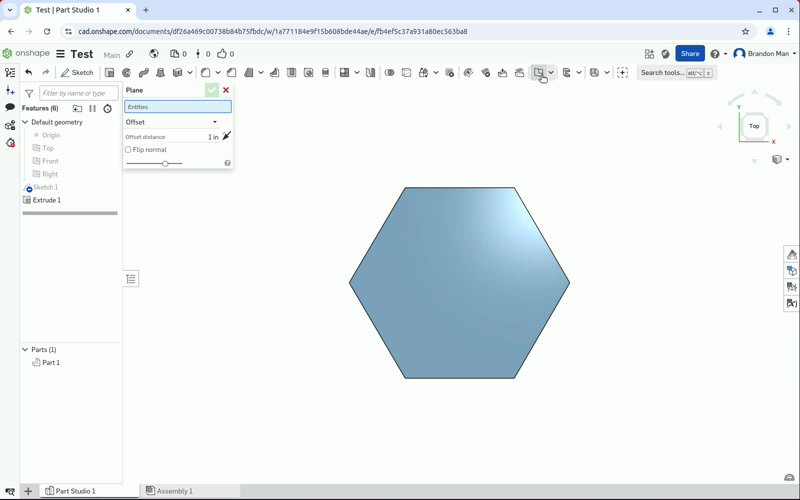
mouse_move(73, 150)
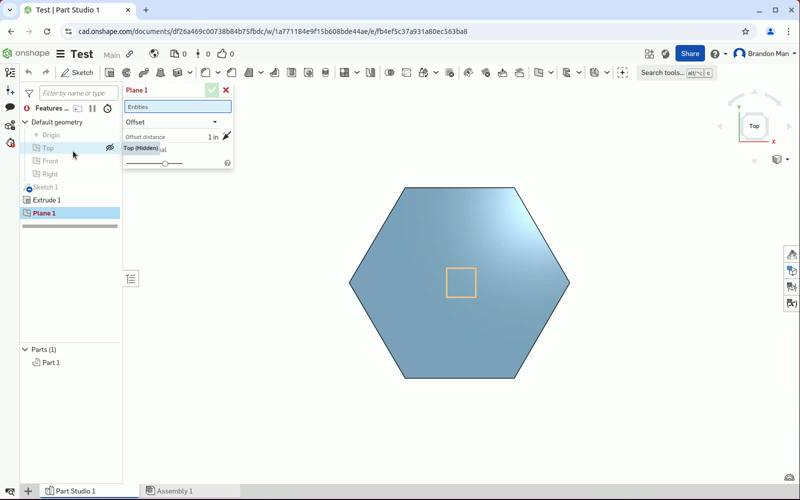
click(73, 150)
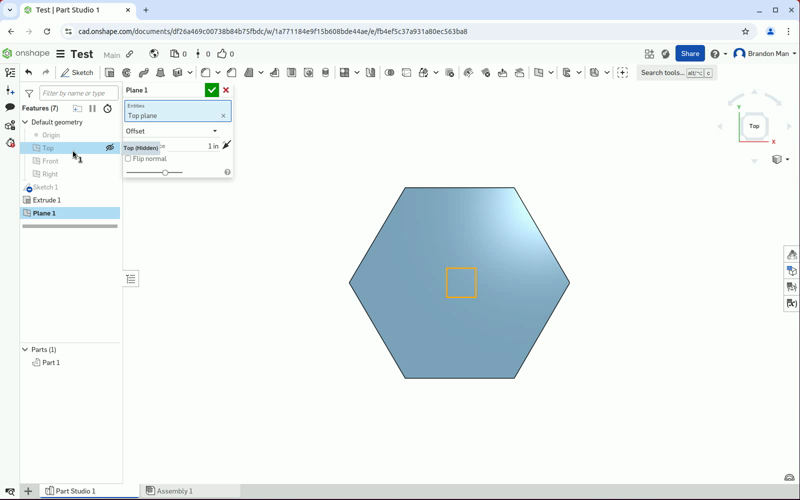
key(tab, 2)
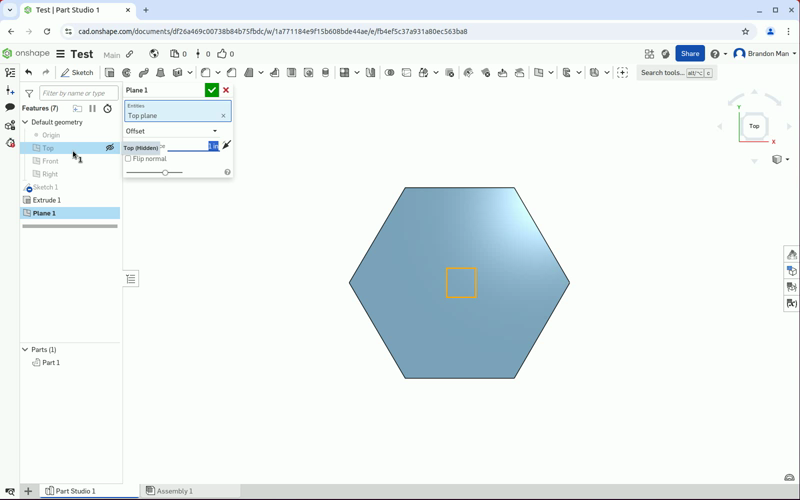
text(15.405)
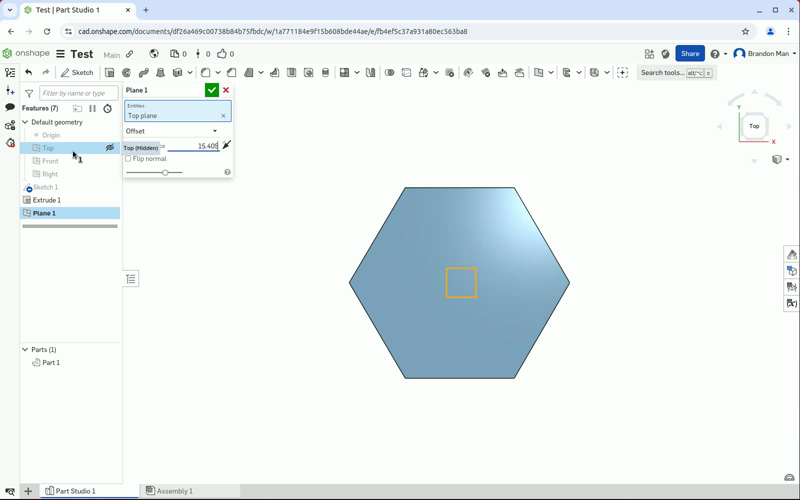
key(enter, 2)
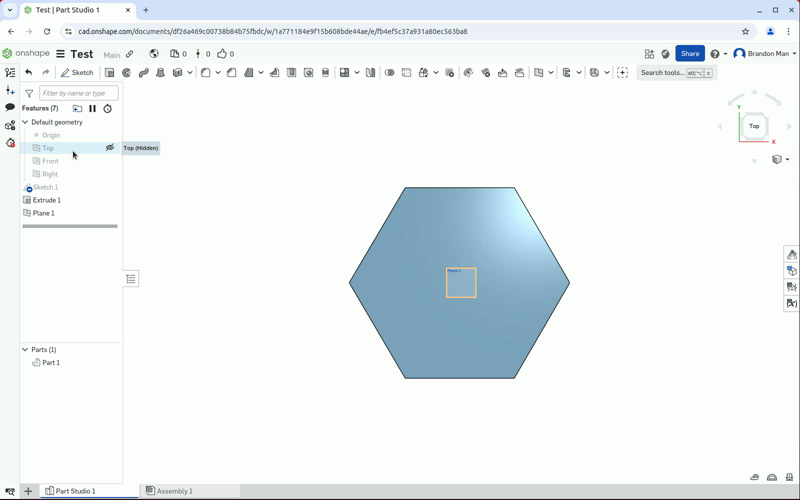
key(shift+s)
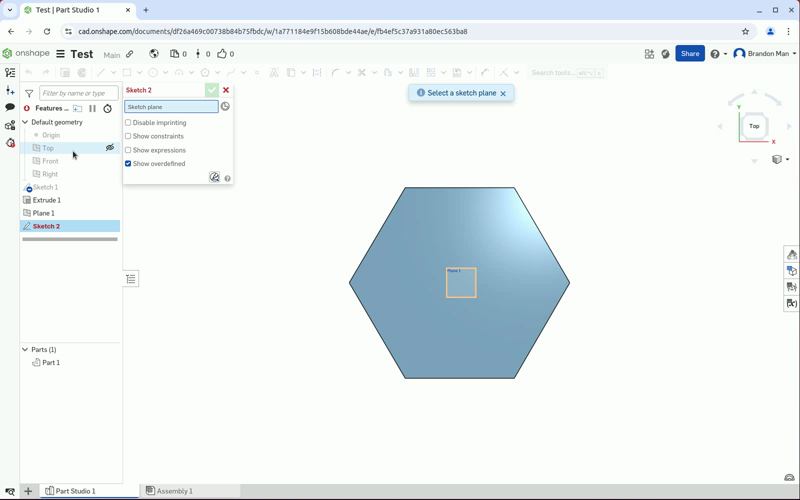
mouse_move(73, 215)
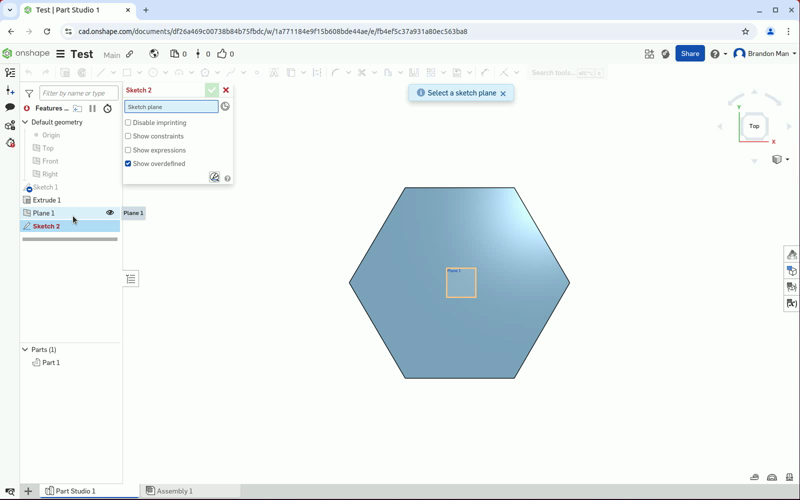
click(73, 215)
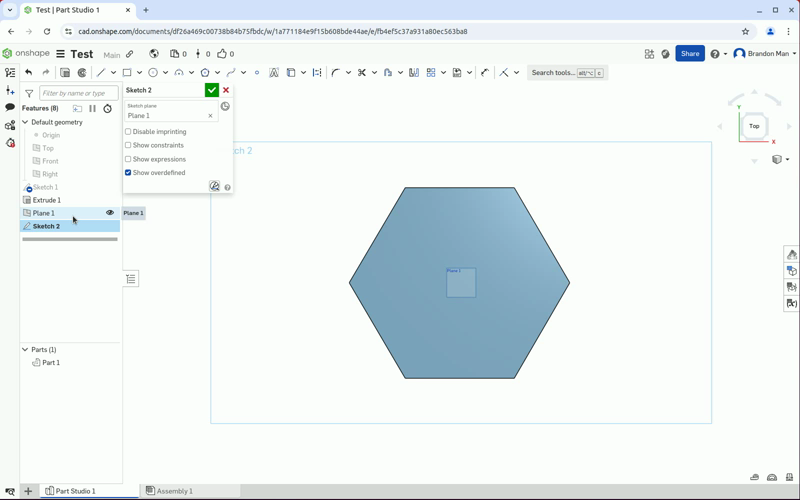
mouse_move(73, 352)
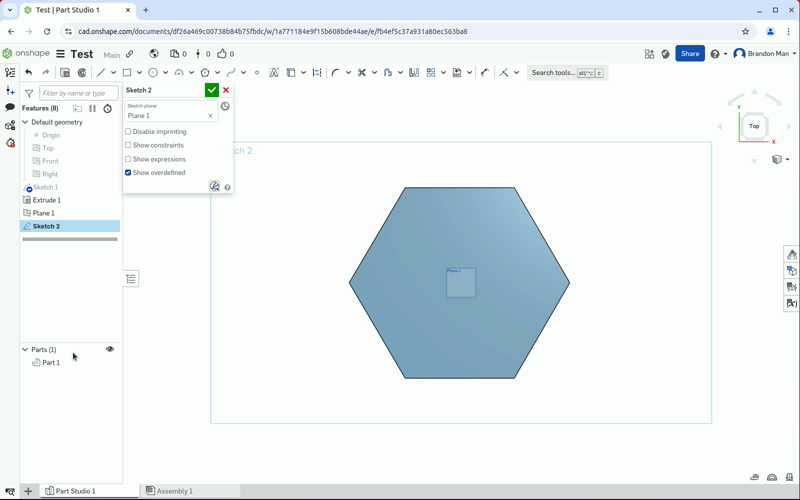
key(y)
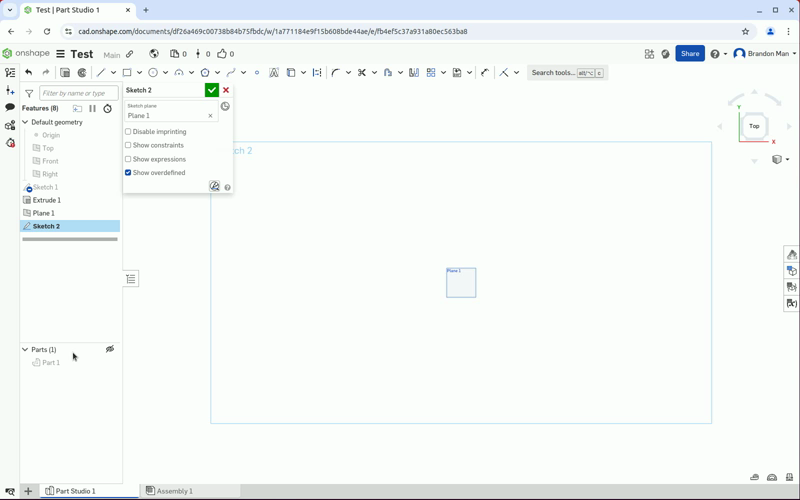
key(c)
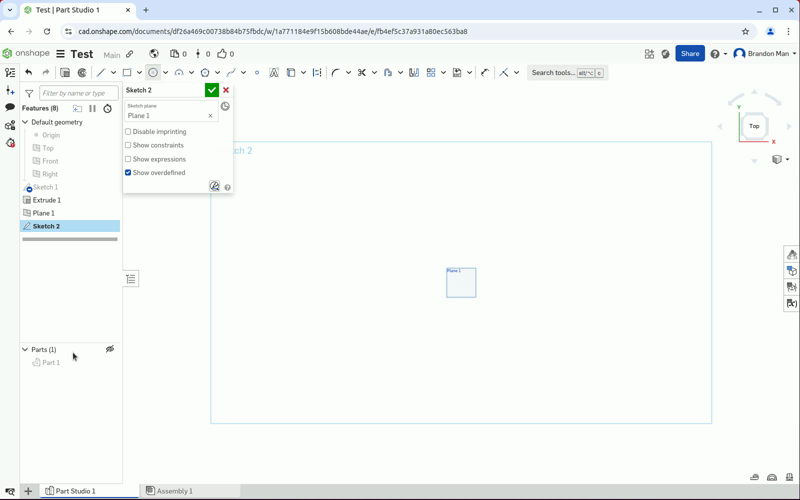
key_down(shift)
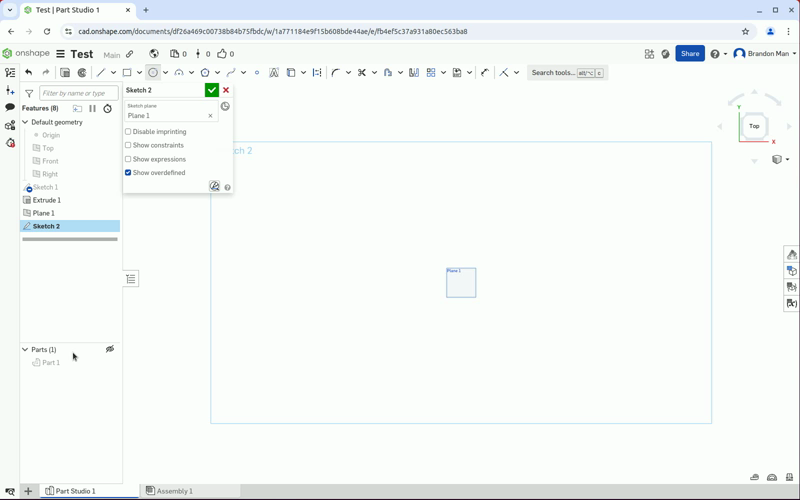
mouse_move(461, 282)
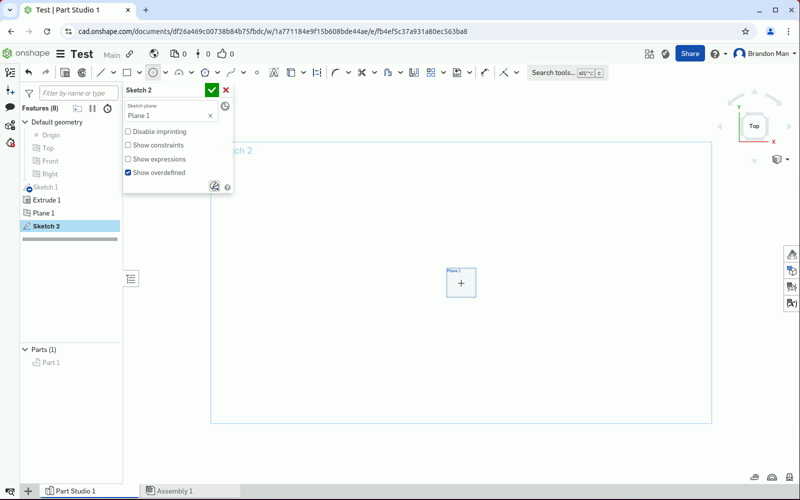
click(461, 282)
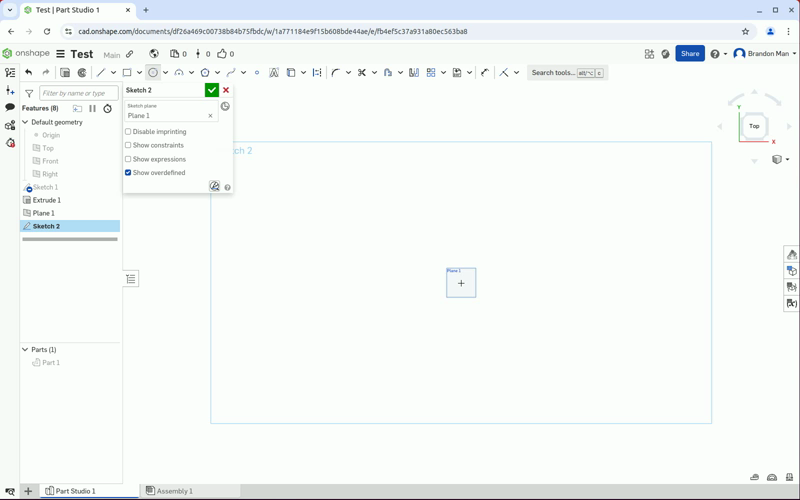
key_up(shift)
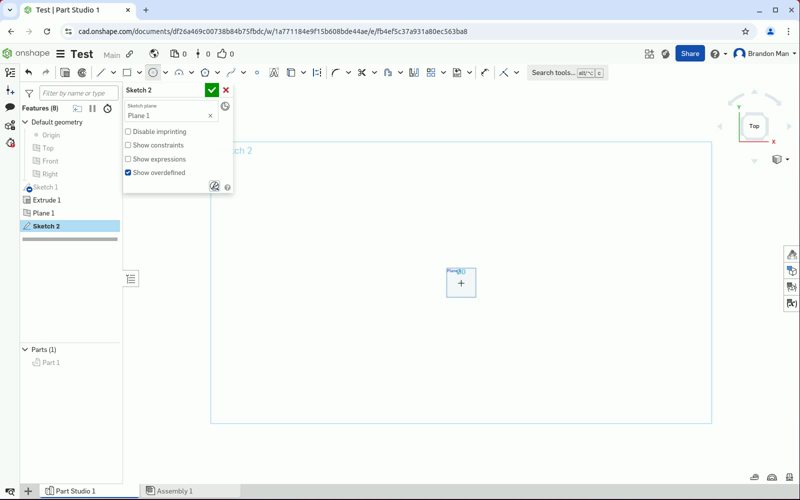
mouse_move(552, 282)
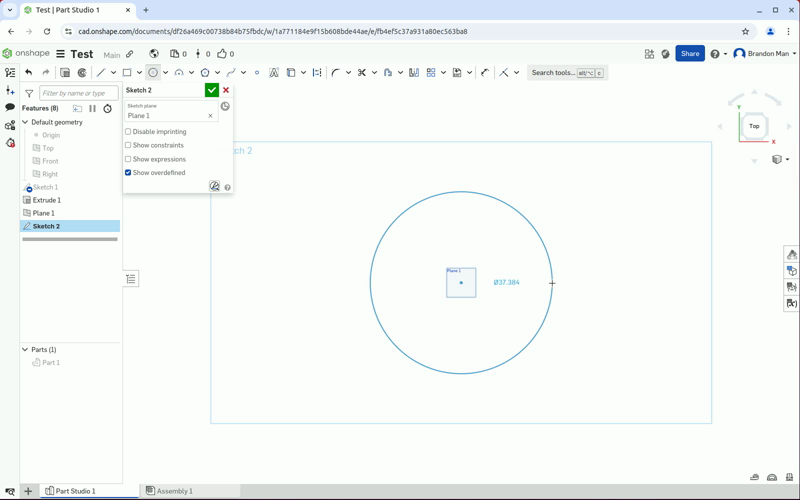
click(552, 282)
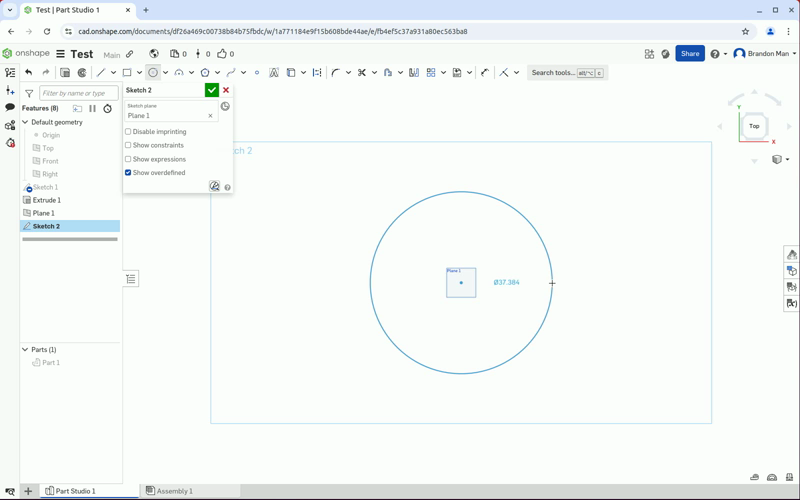
key(esc)
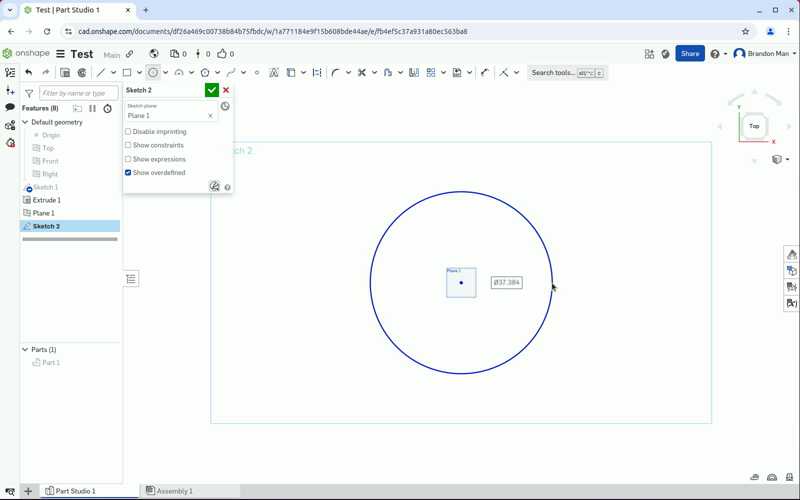
mouse_move(495, 327)
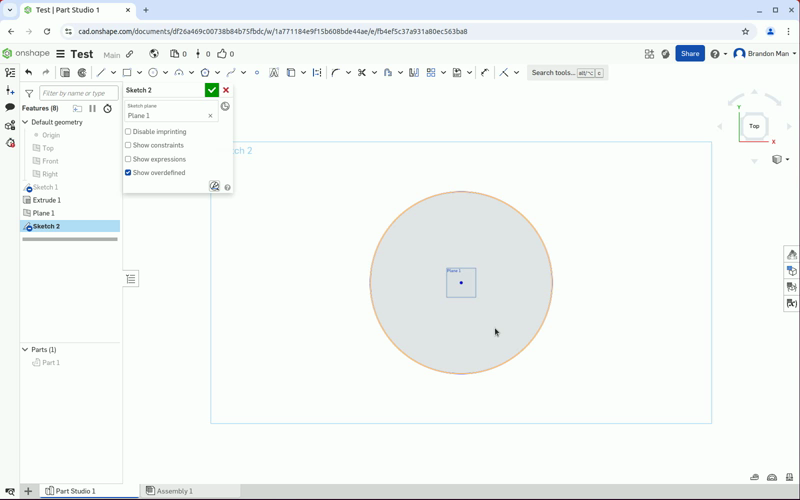
click(495, 327)
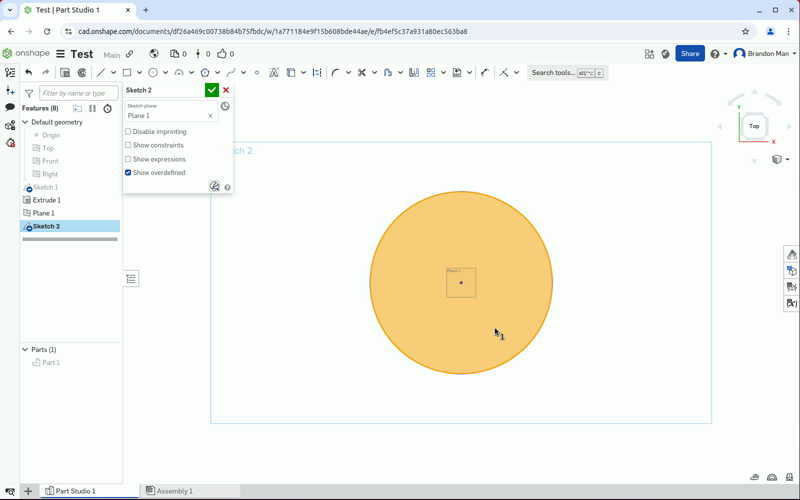
mouse_move(73, 352)
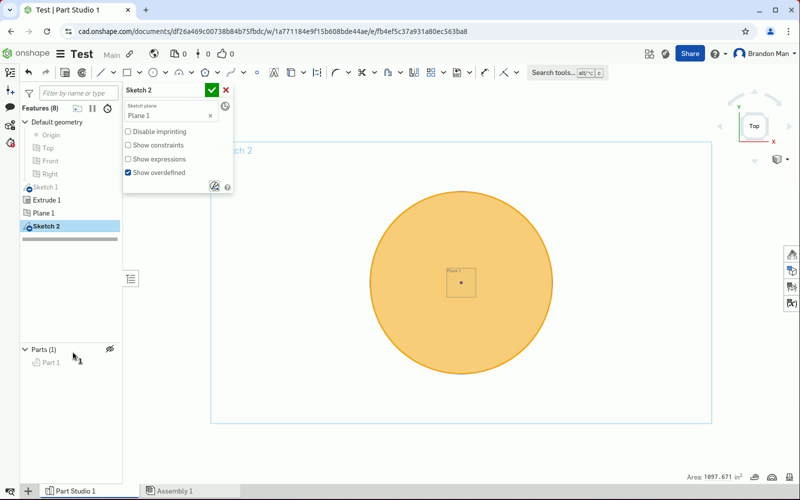
key(shift+y)
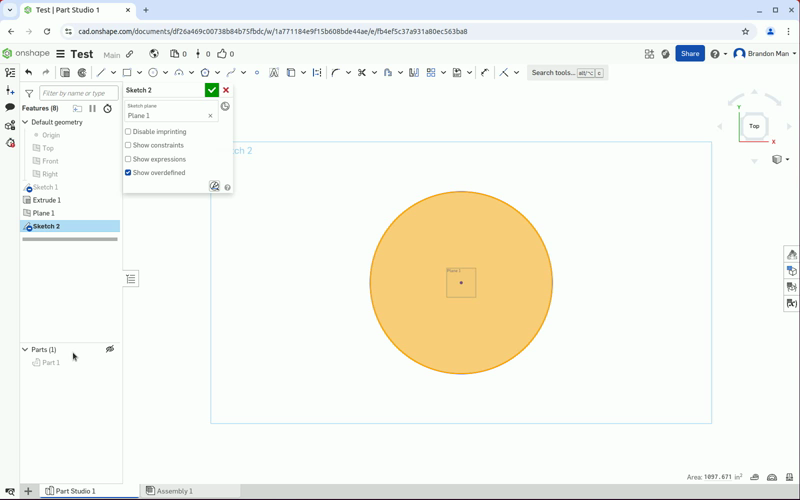
key(shift+e)
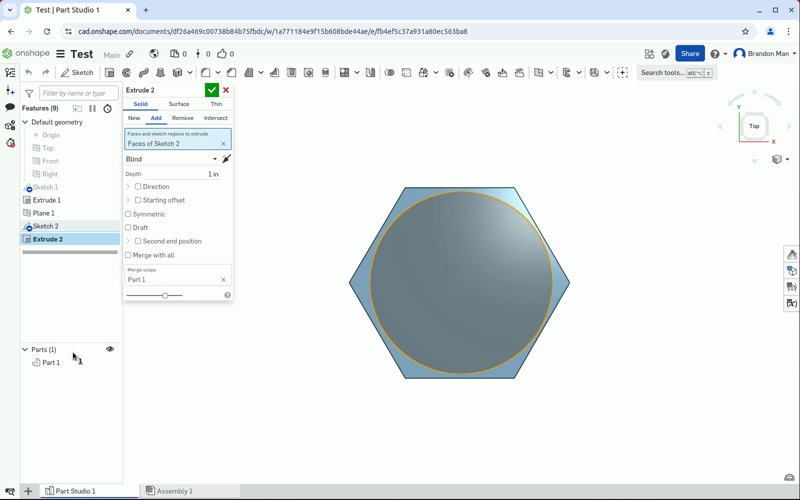
mouse_move(143, 106)
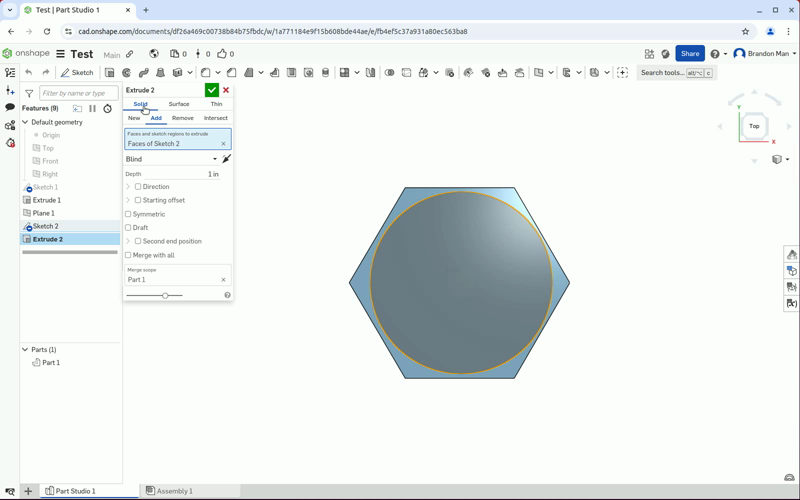
click(143, 106)
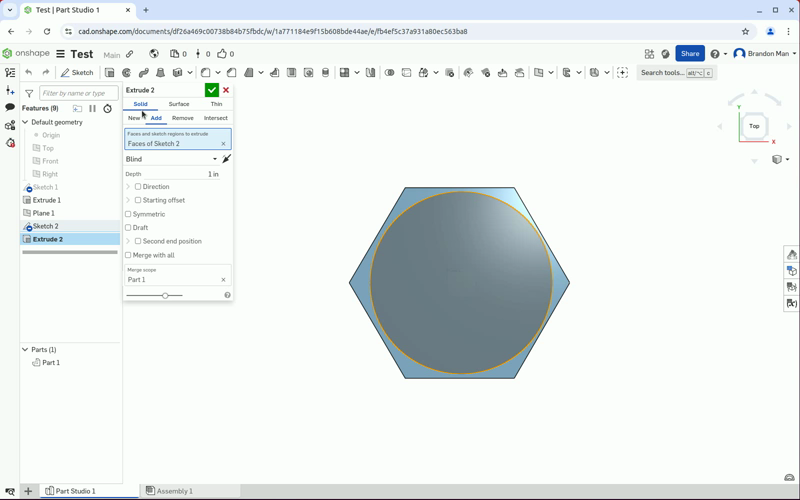
mouse_move(137, 120)
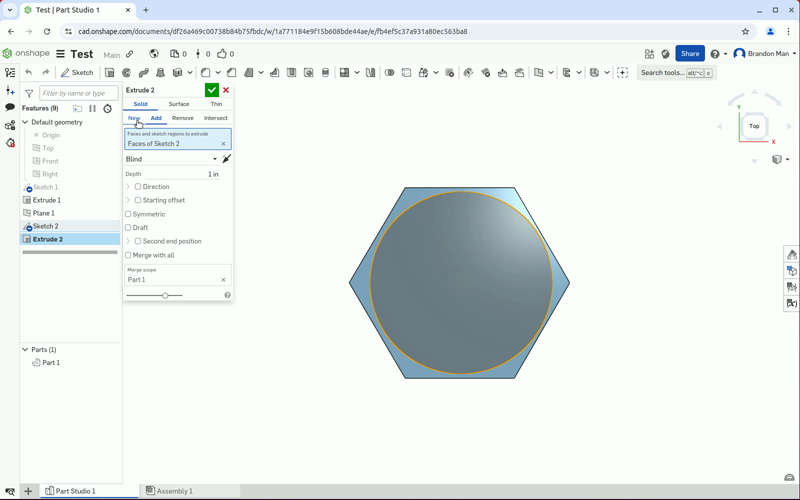
click(137, 120)
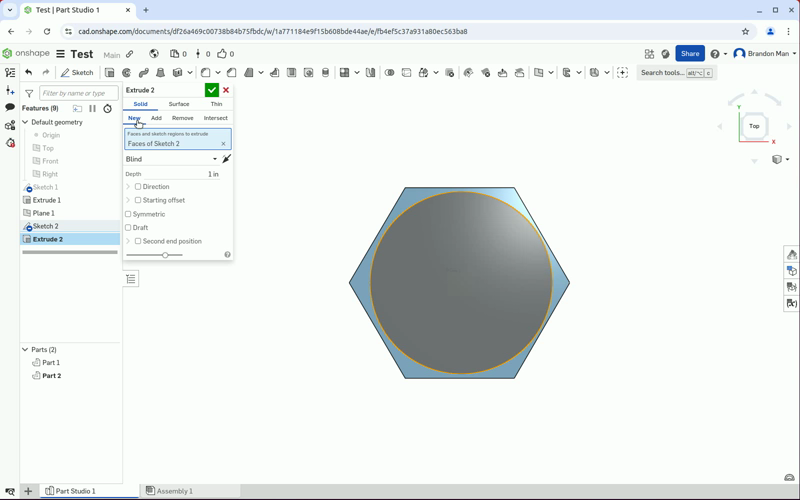
key(tab, 4)
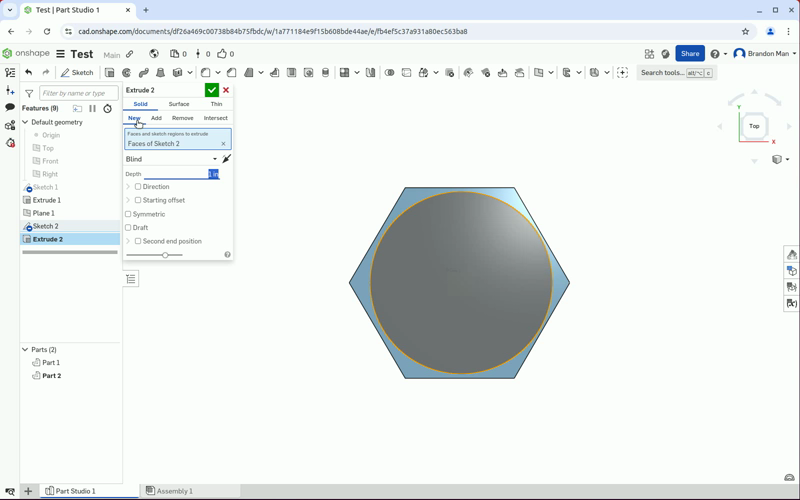
text(7.703)
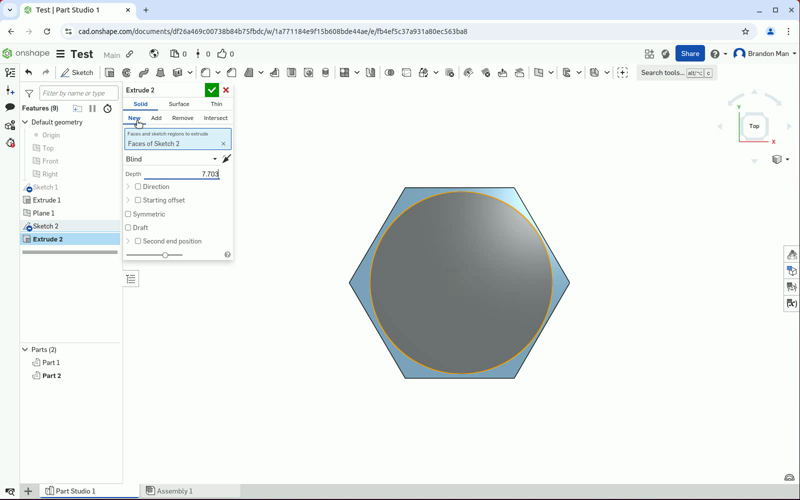
key(enter)
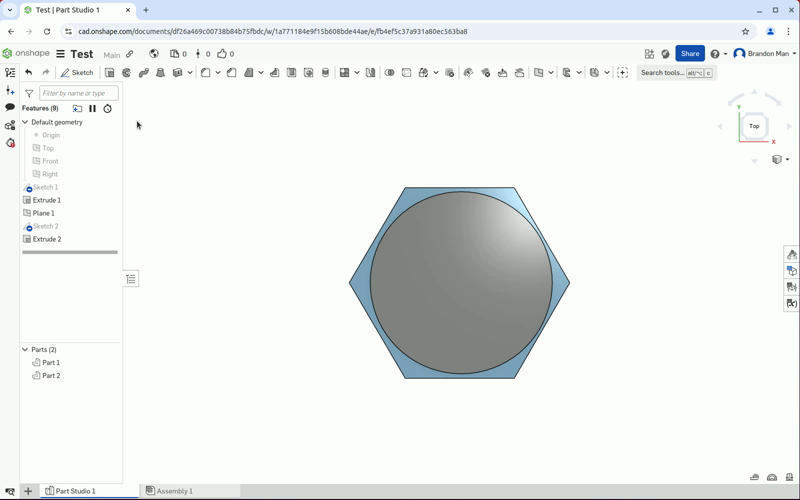
key(shift+h)
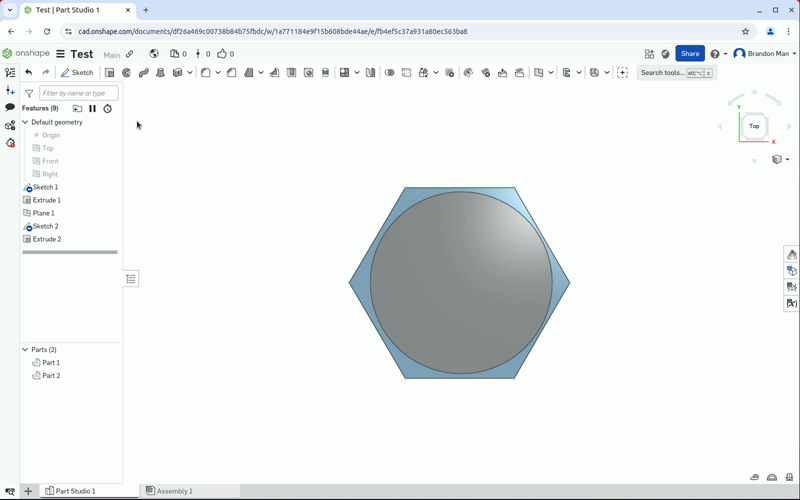
key(shift+h)
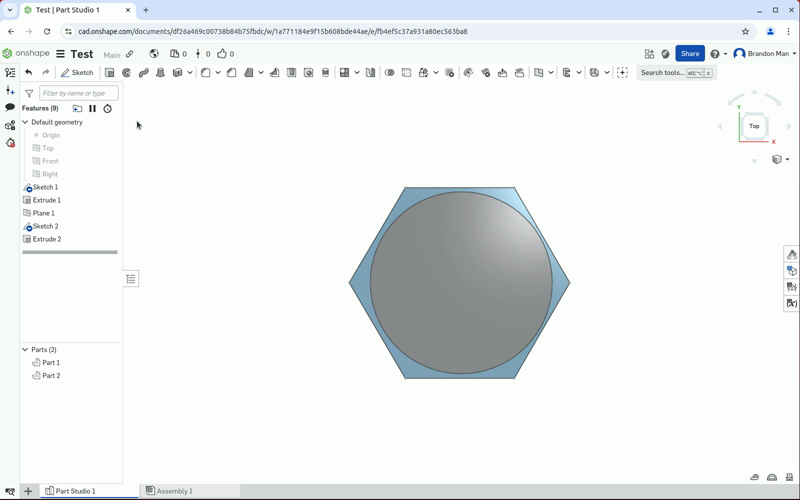
key(shift+7)
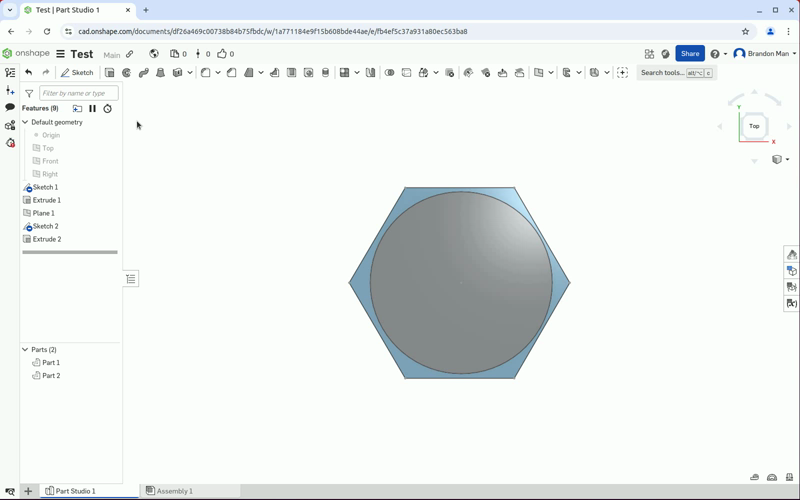
key(up, 3)
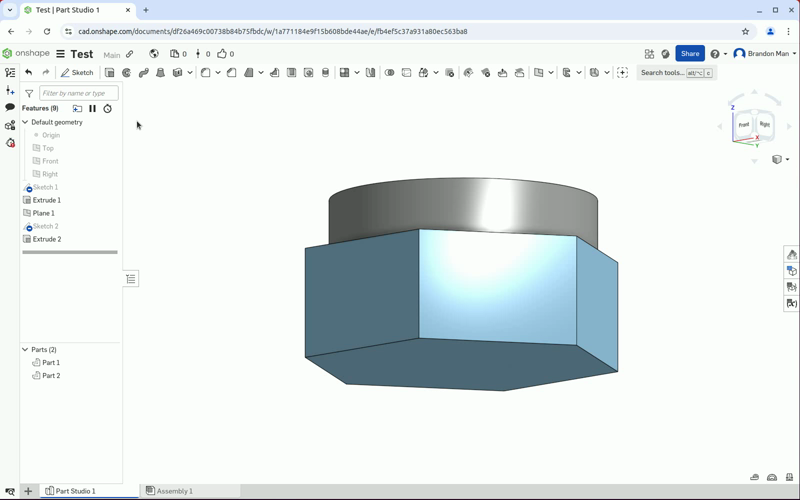
key(left, 3)
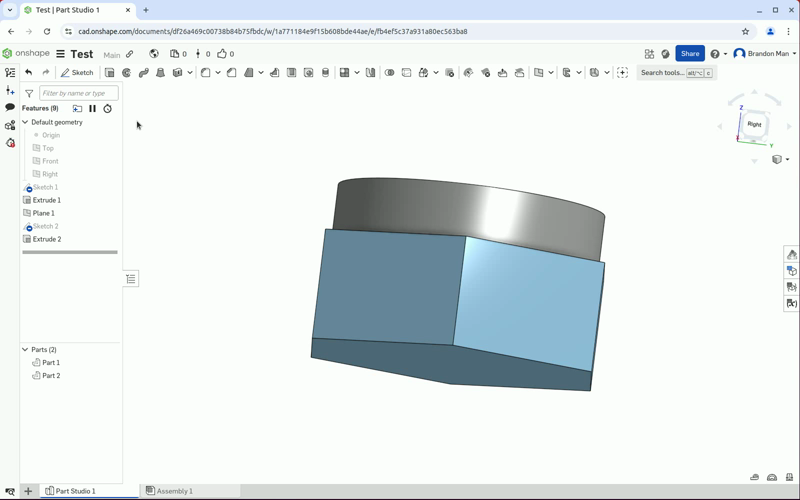
key(right, 3)
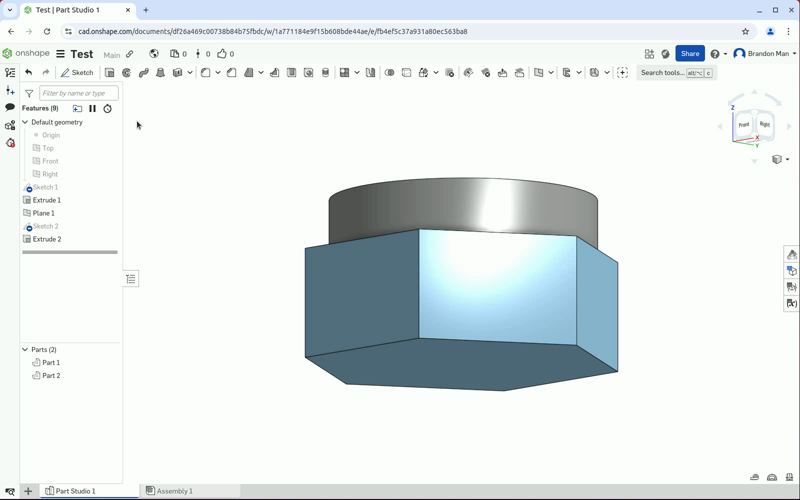
key(down, 3)
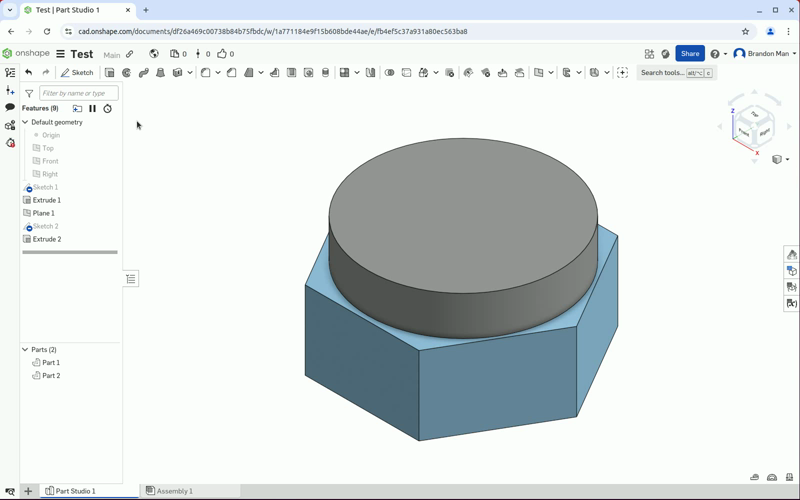
mouse_move(73, 189)
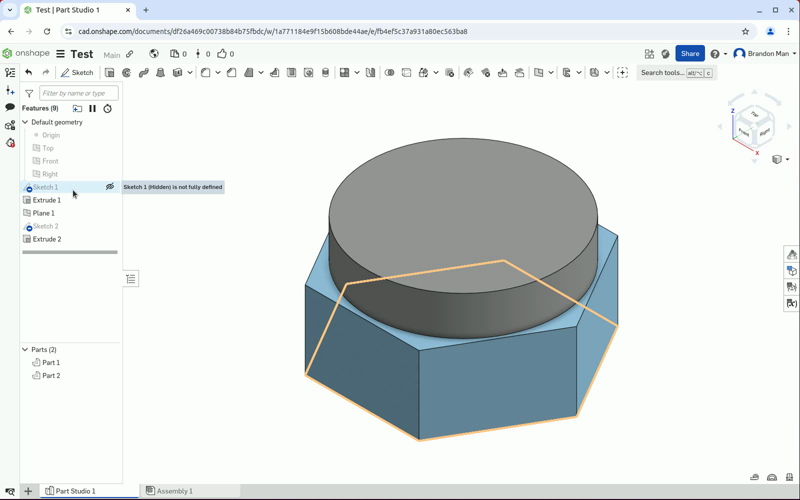
click(73, 189)